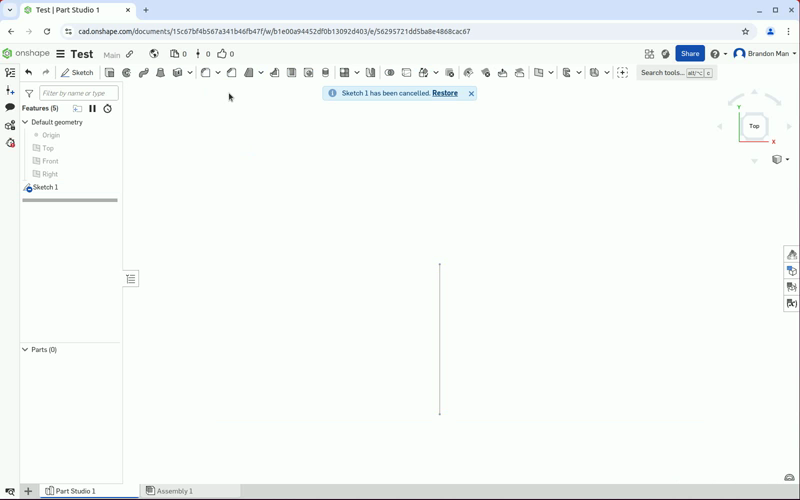
key(shift+h)
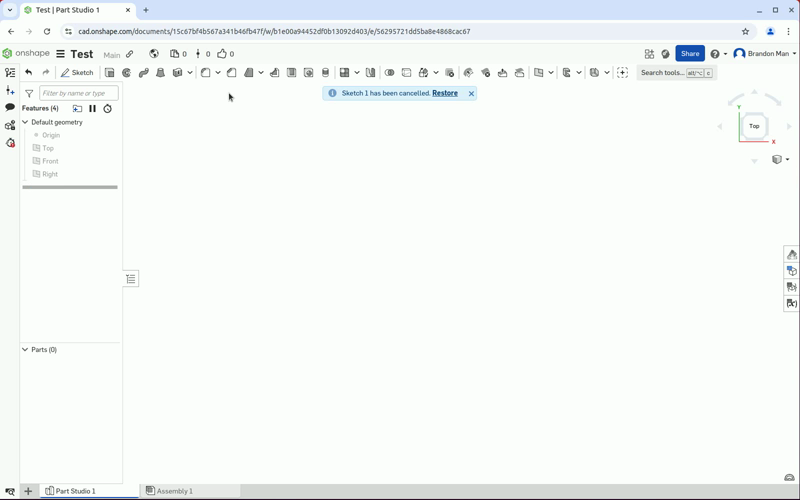
mouse_move(73, 352)
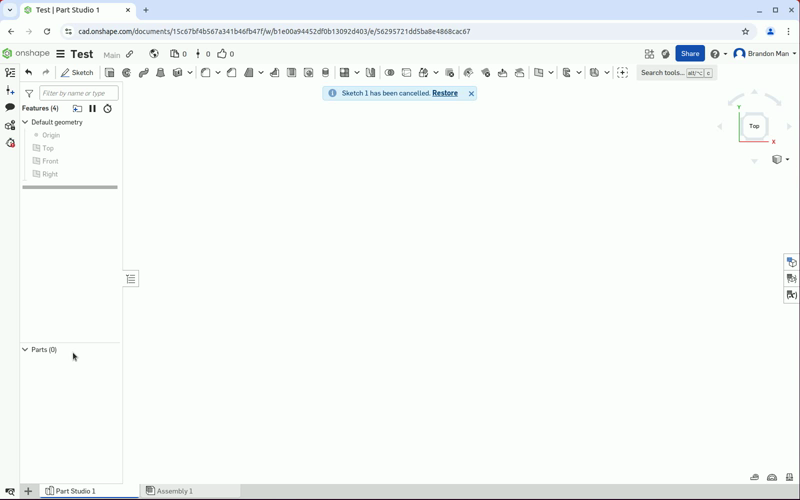
key(y)
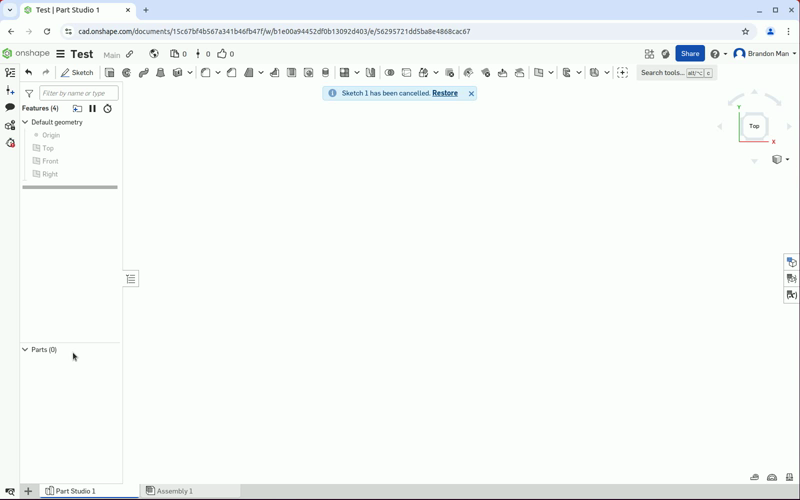
key(shift+p)
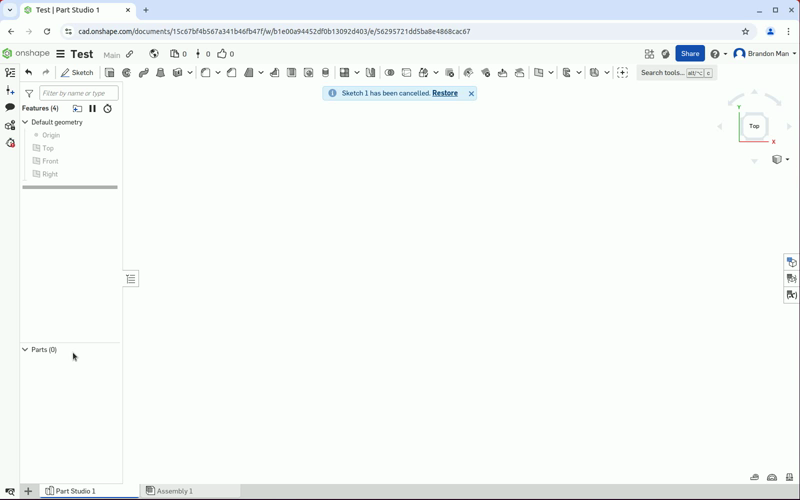
key(space)
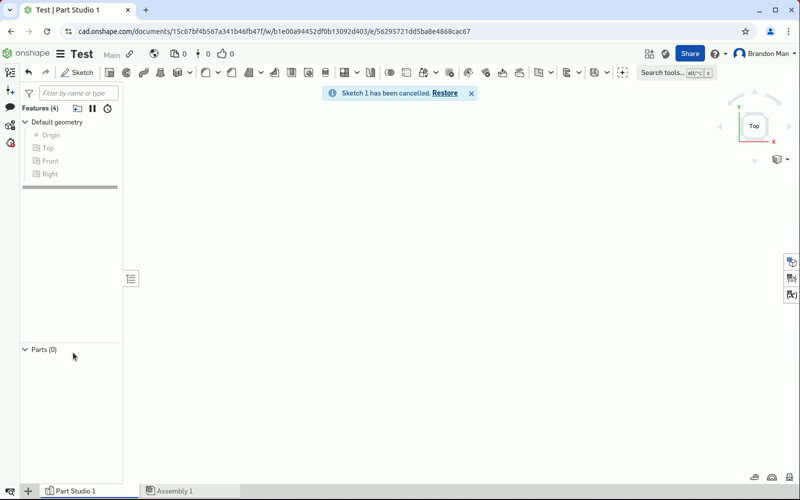
key_down(shift)
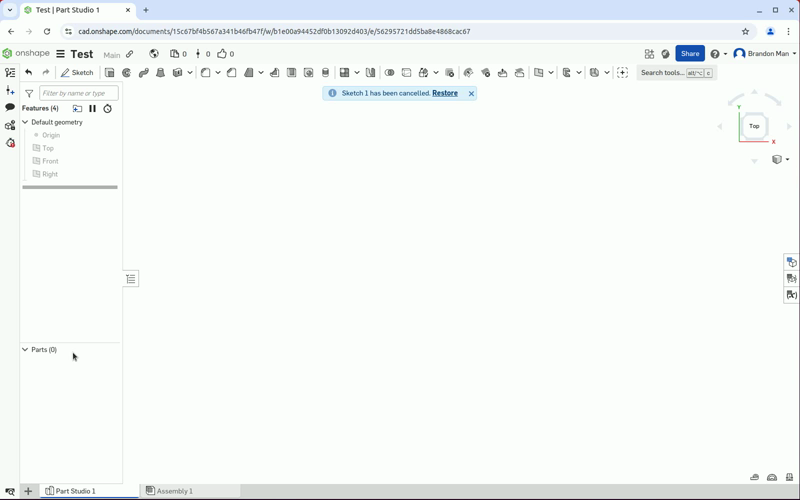
key(up)
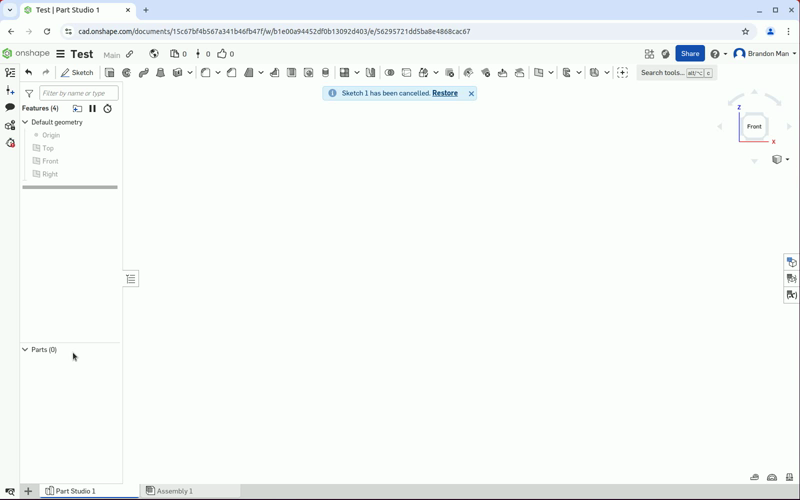
key_up(shift)
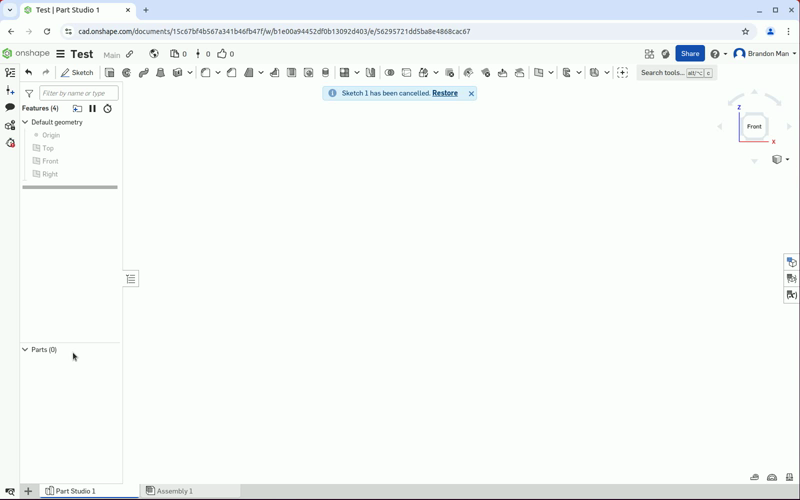
mouse_move(73, 352)
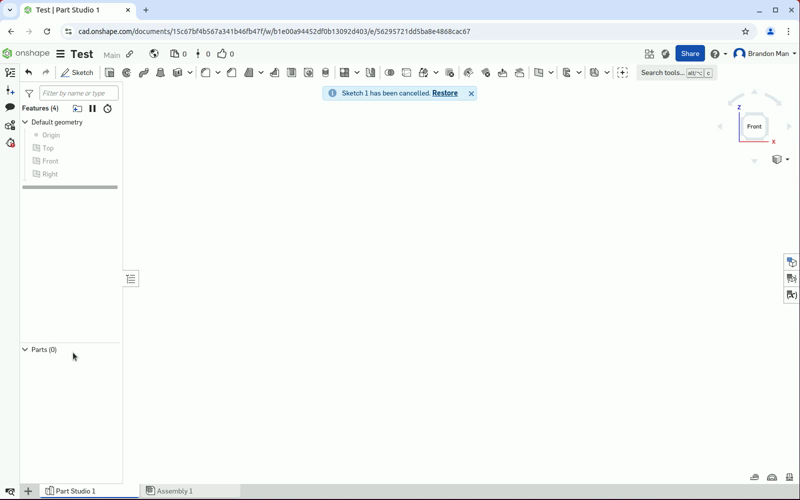
key(shift+y)
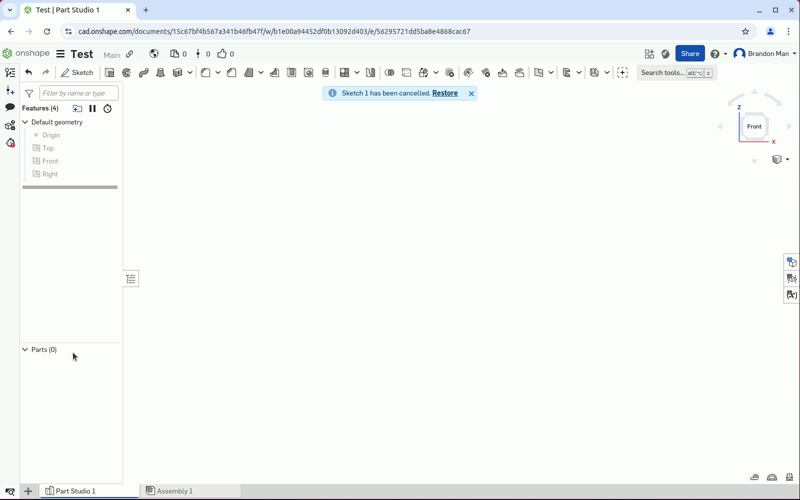
key(shift+s)
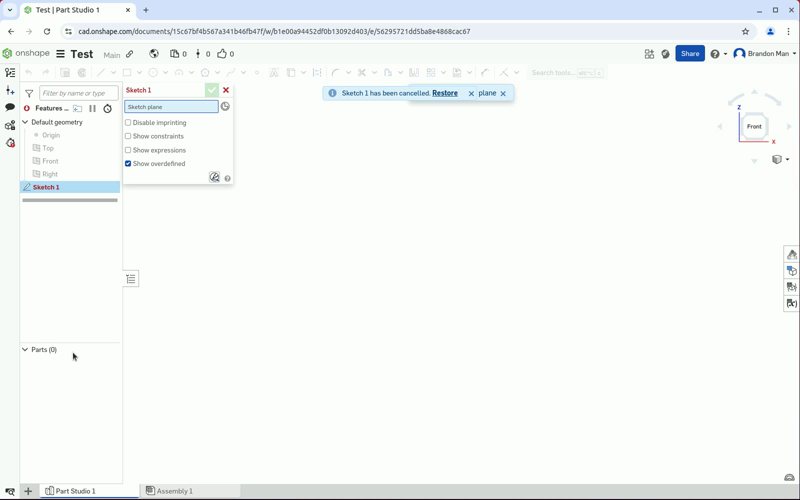
mouse_move(73, 163)
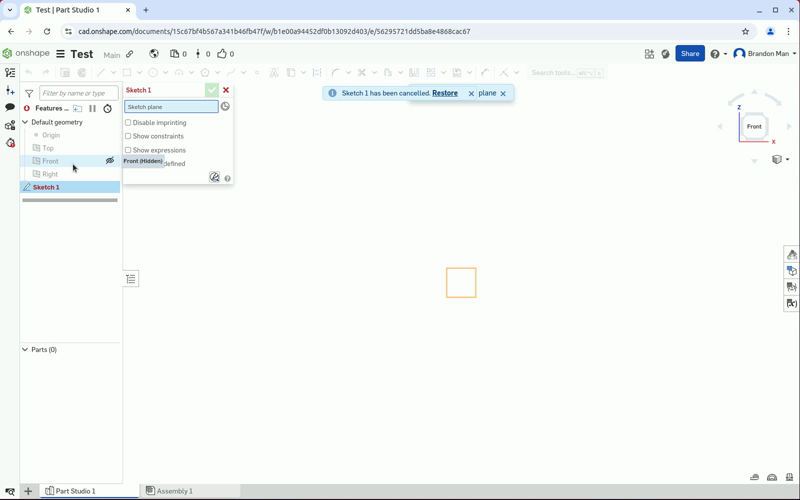
click(73, 163)
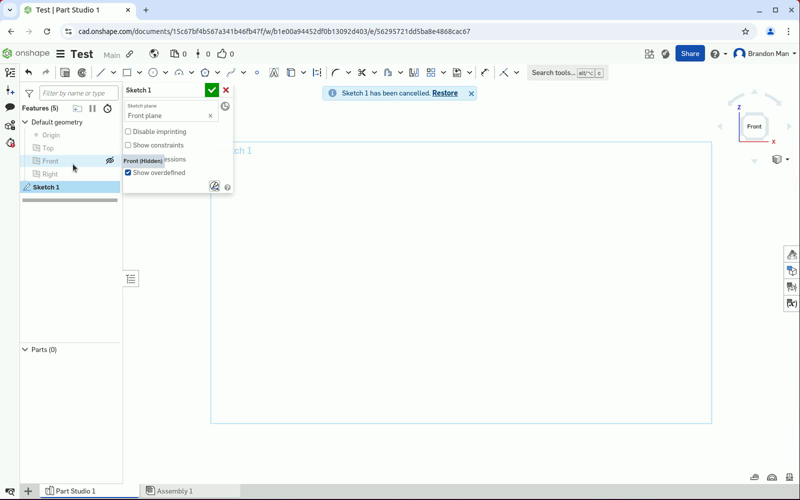
mouse_move(73, 352)
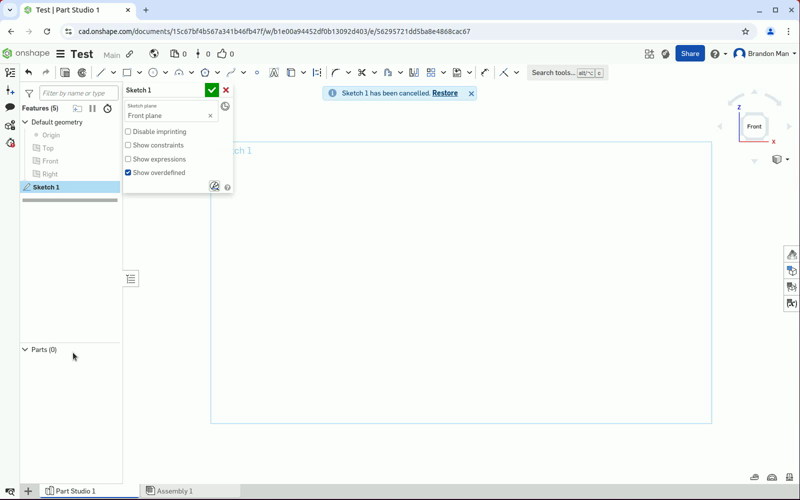
key(y)
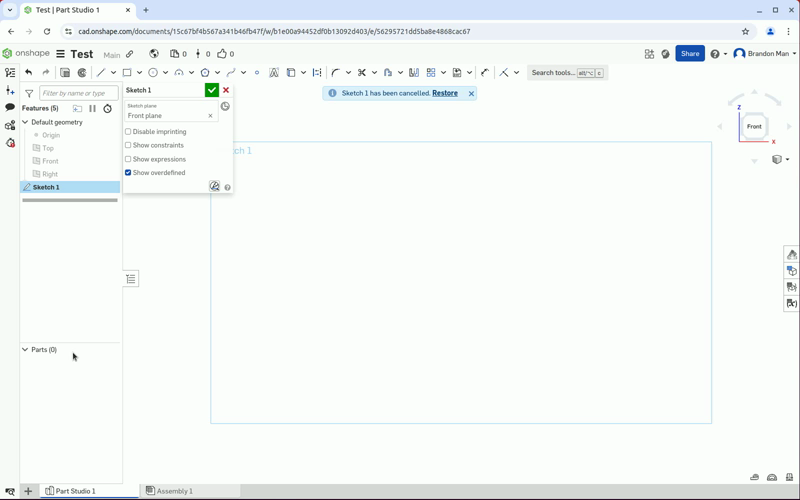
key(l)
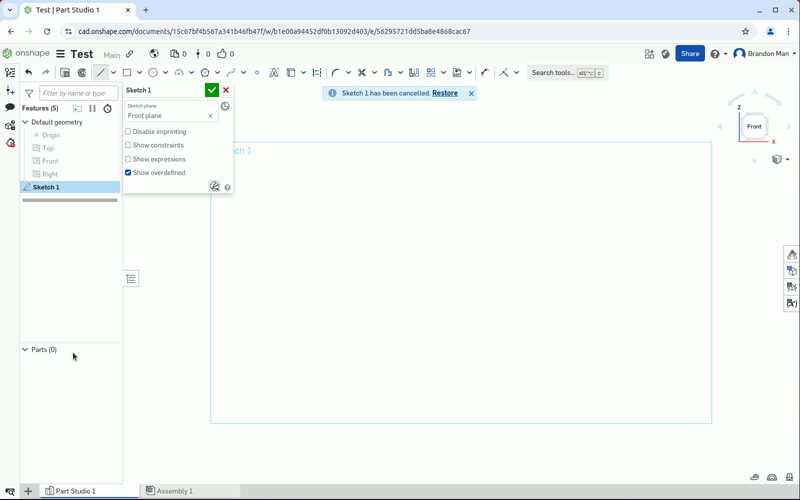
key_down(shift)
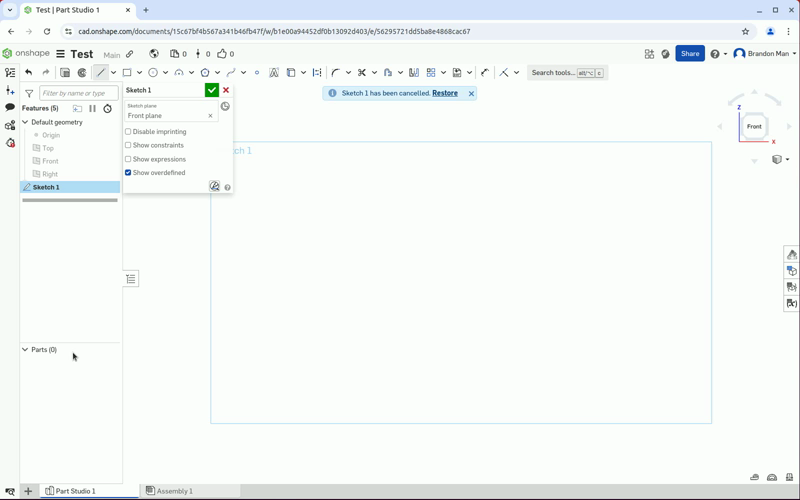
mouse_move(460, 282)
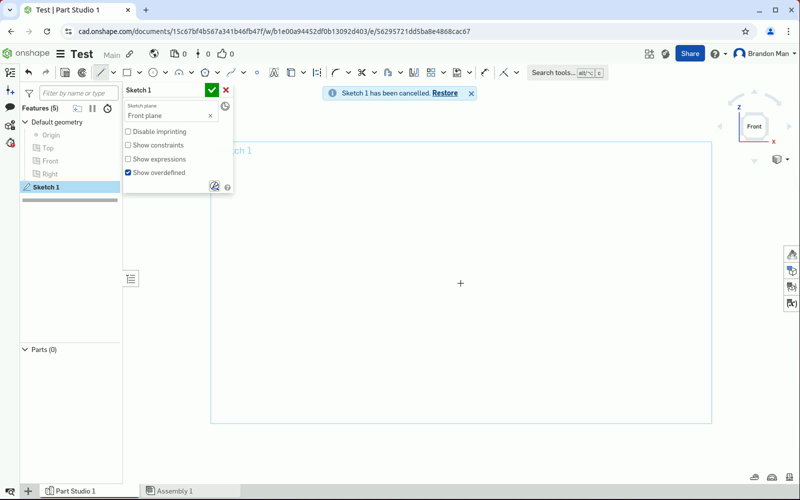
click(460, 282)
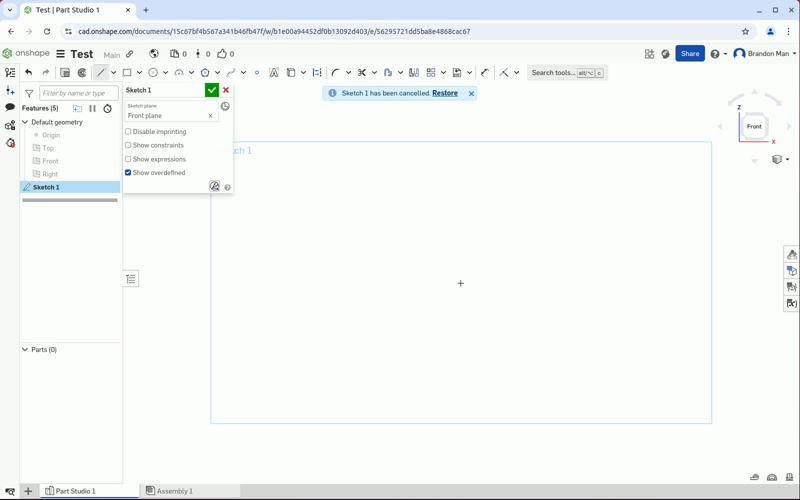
key_up(shift)
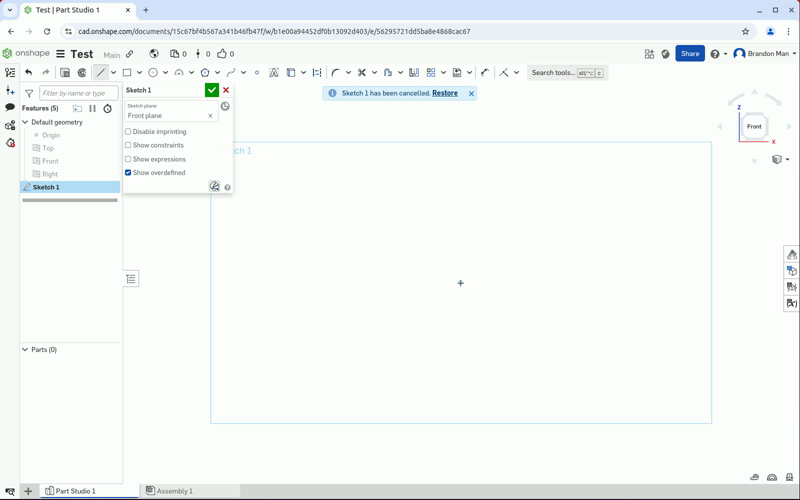
key_down(shift)
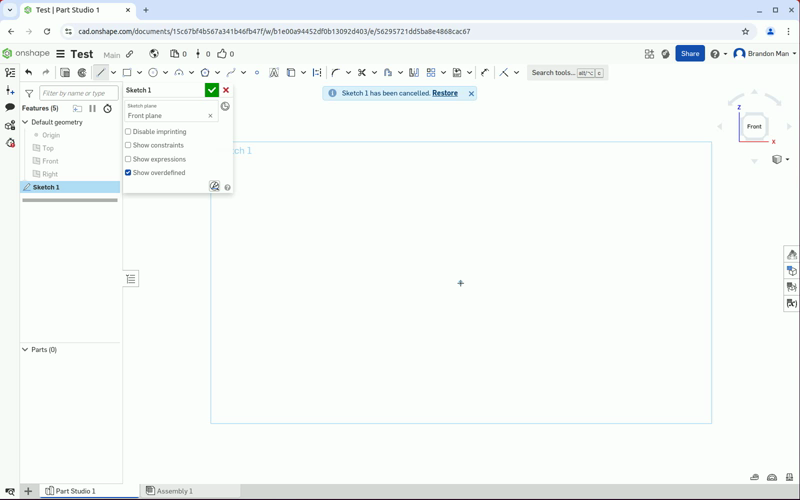
mouse_move(560, 282)
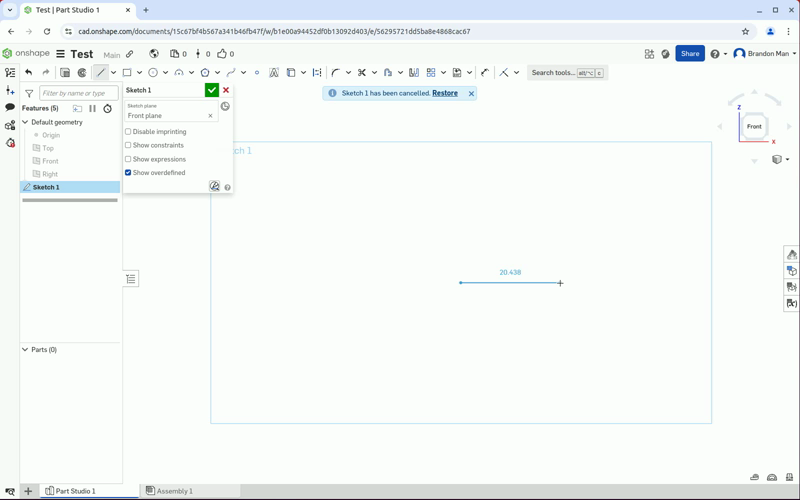
click(560, 282)
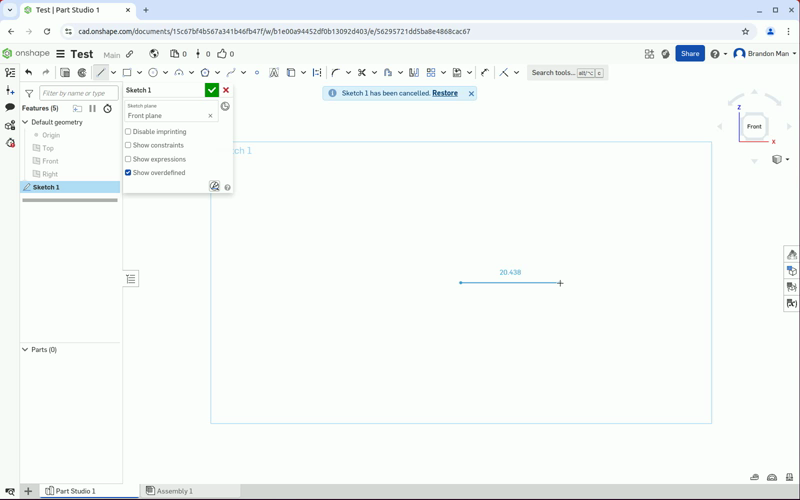
key_up(shift)
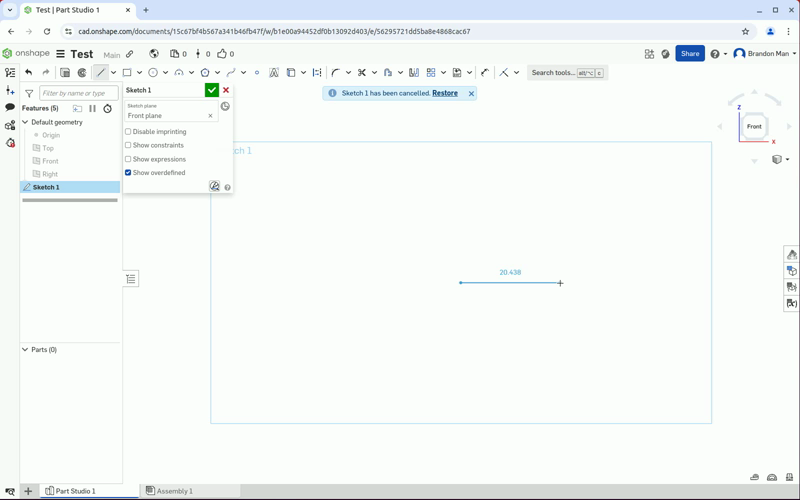
key_down(shift)
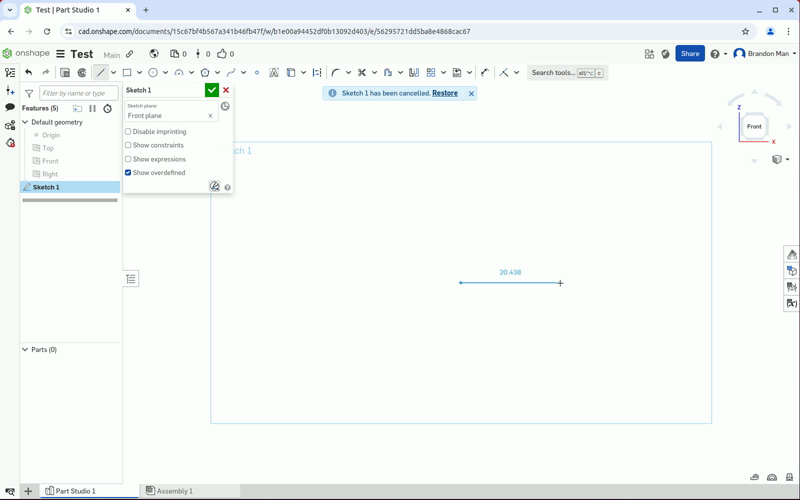
mouse_move(589, 282)
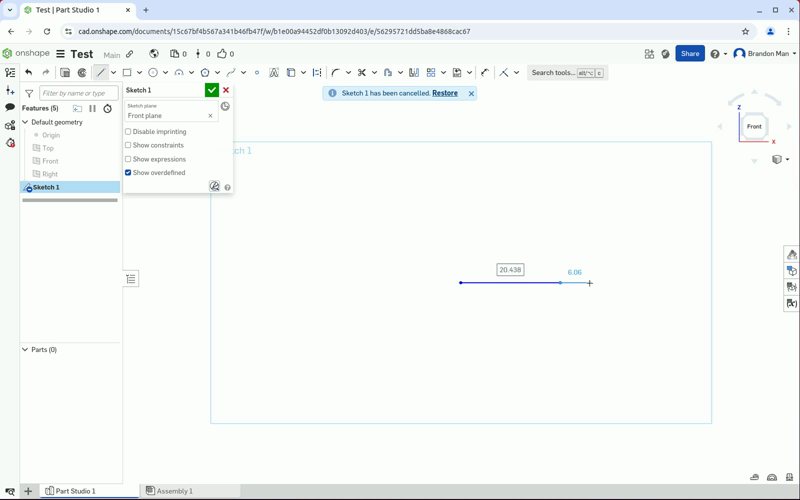
mouse_move(560, 245)
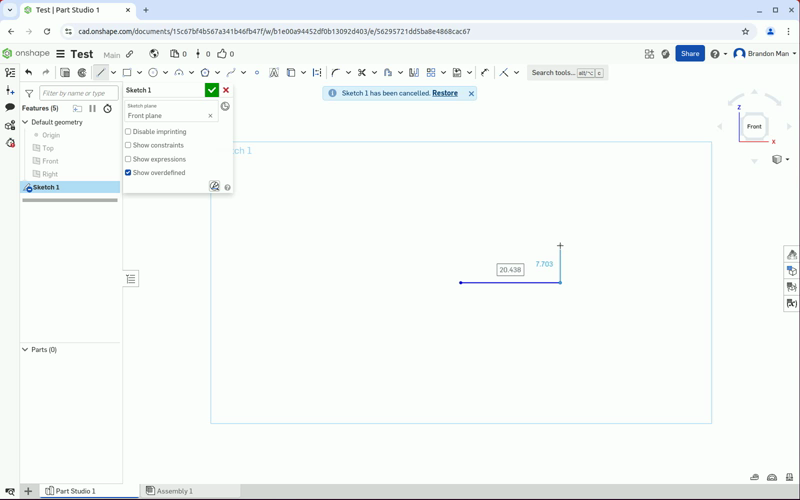
click(560, 245)
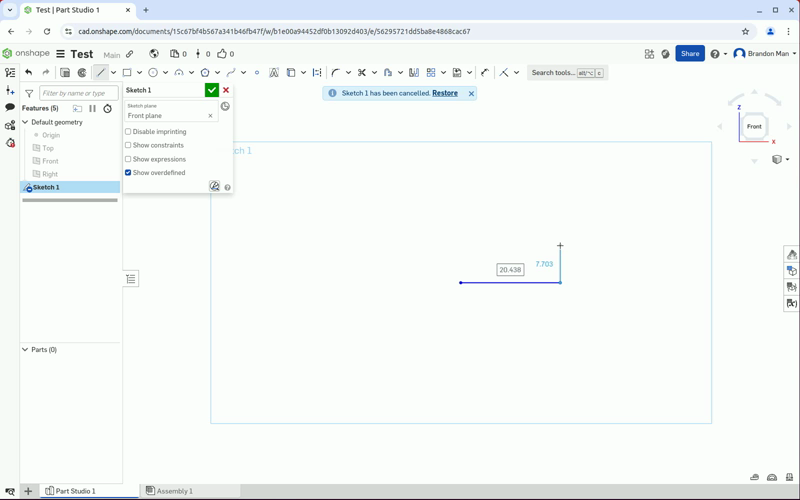
key_up(shift)
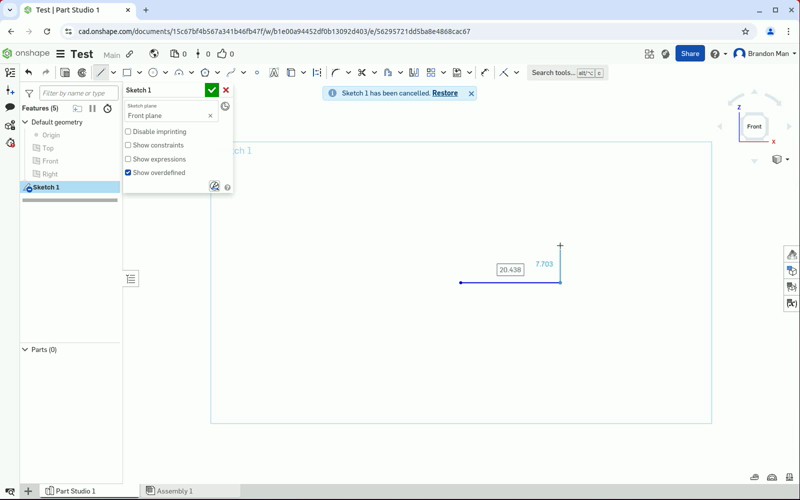
key_down(shift)
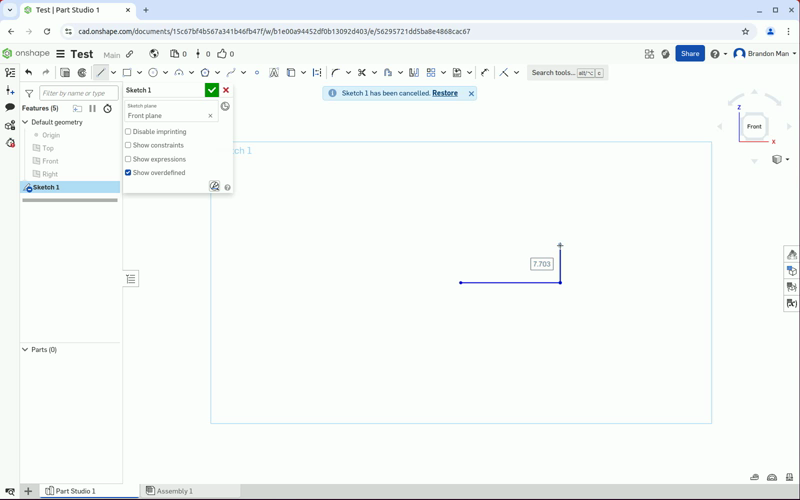
mouse_move(589, 245)
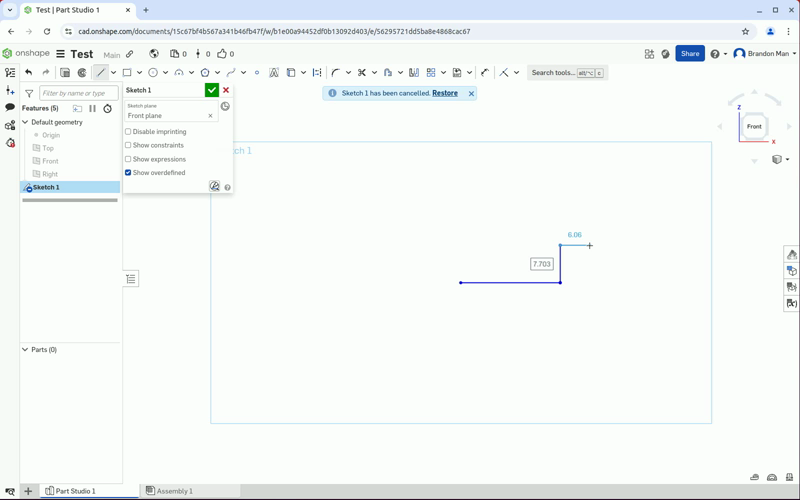
mouse_move(535, 245)
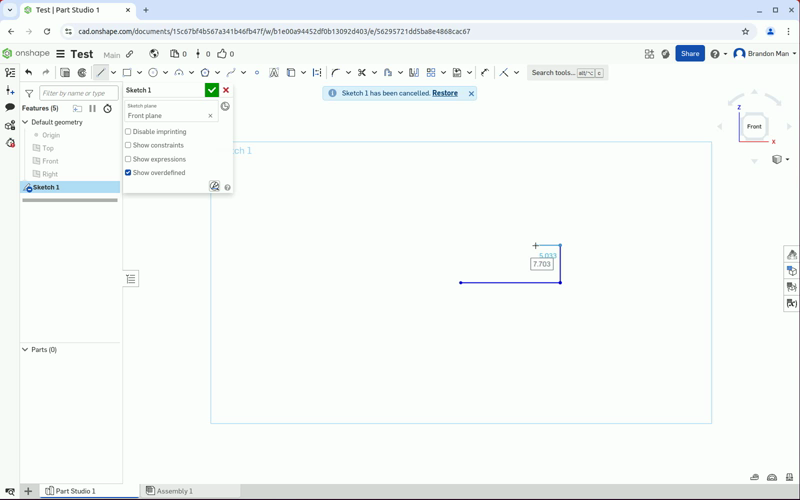
click(535, 245)
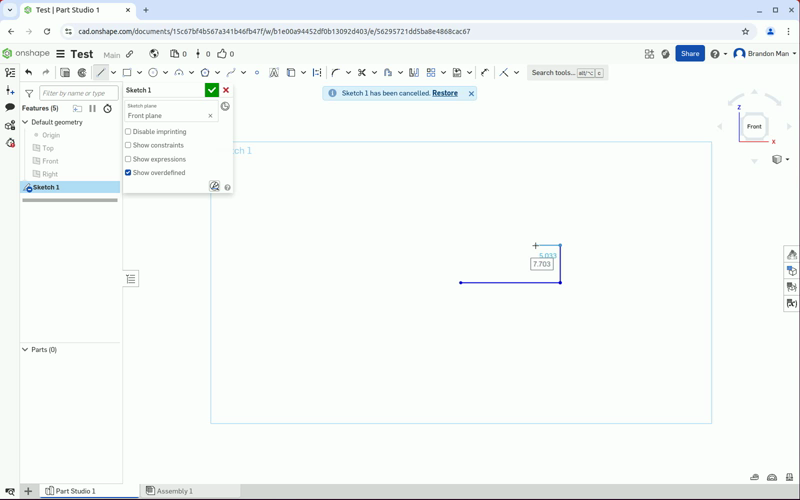
key_up(shift)
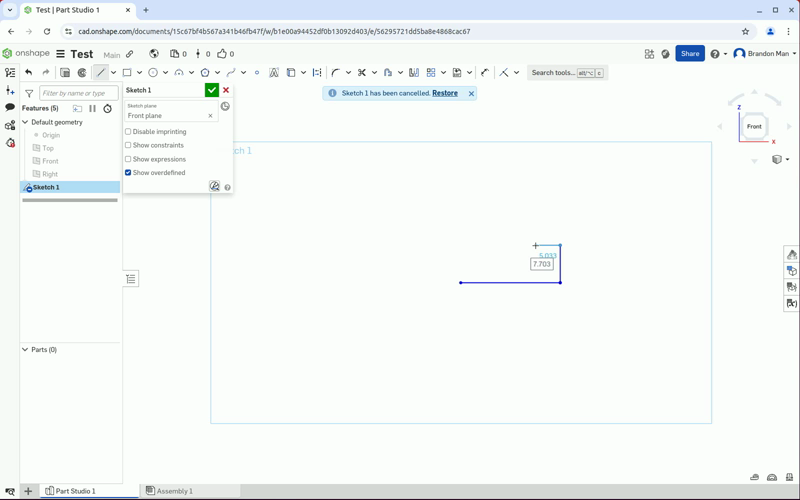
key_down(shift)
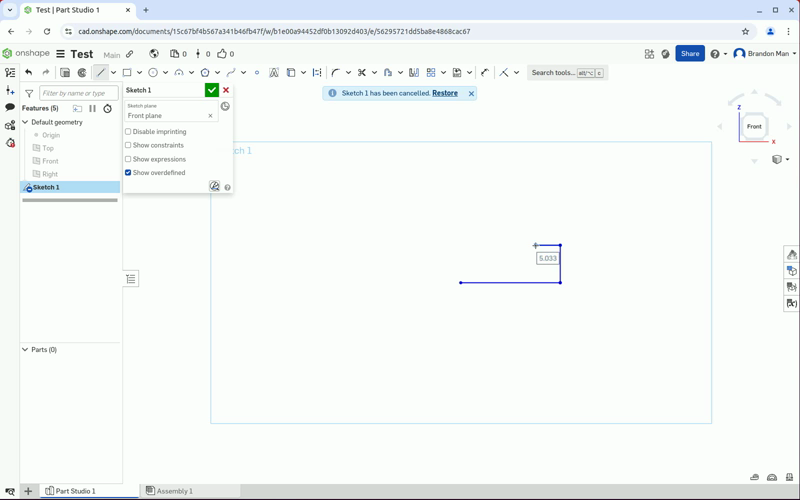
mouse_move(535, 170)
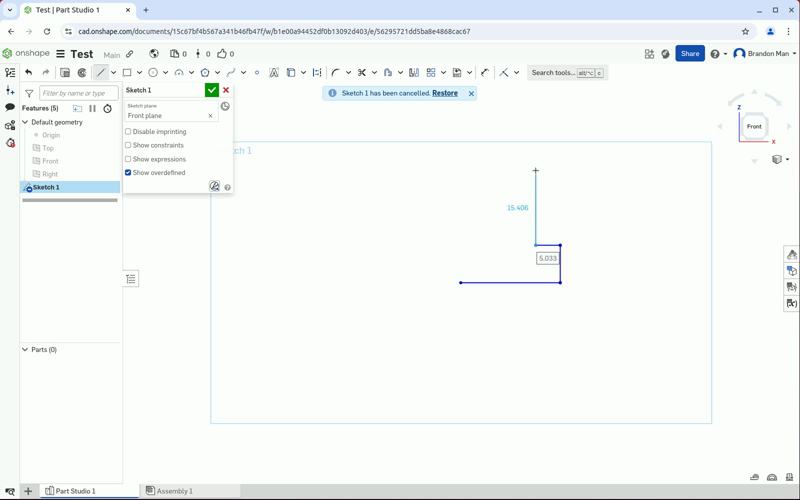
click(535, 170)
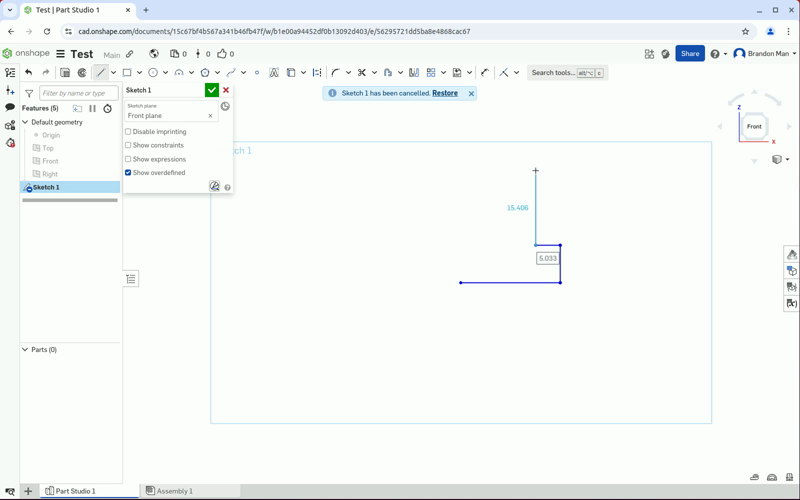
key_up(shift)
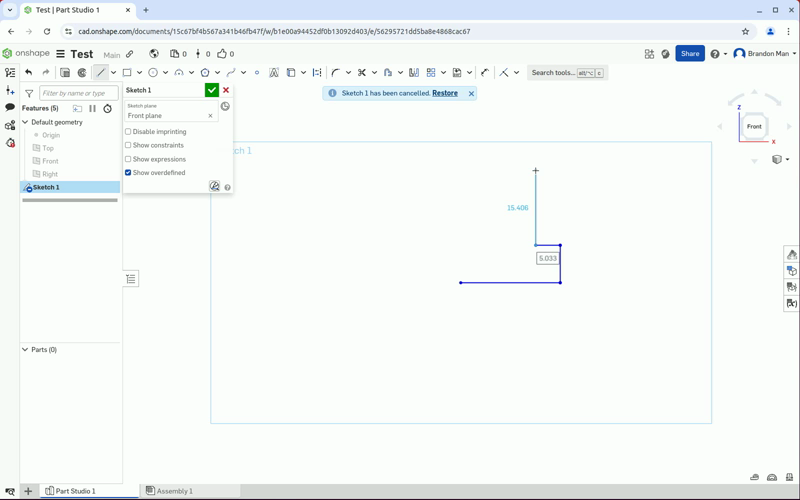
key_down(shift)
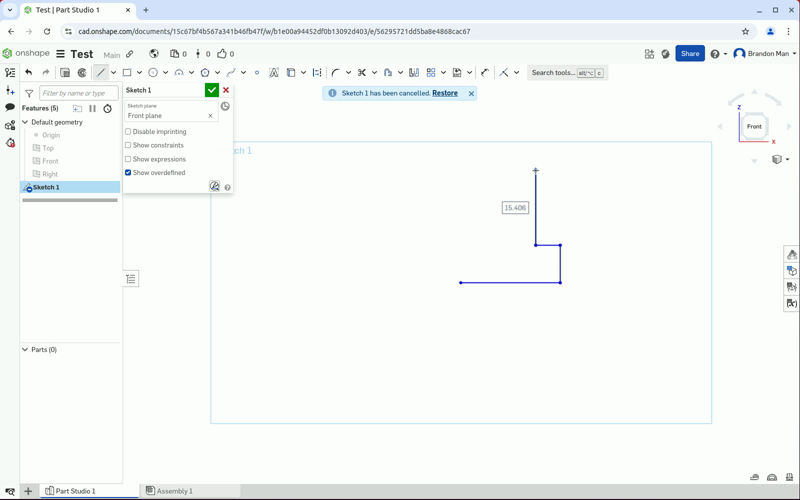
mouse_move(565, 170)
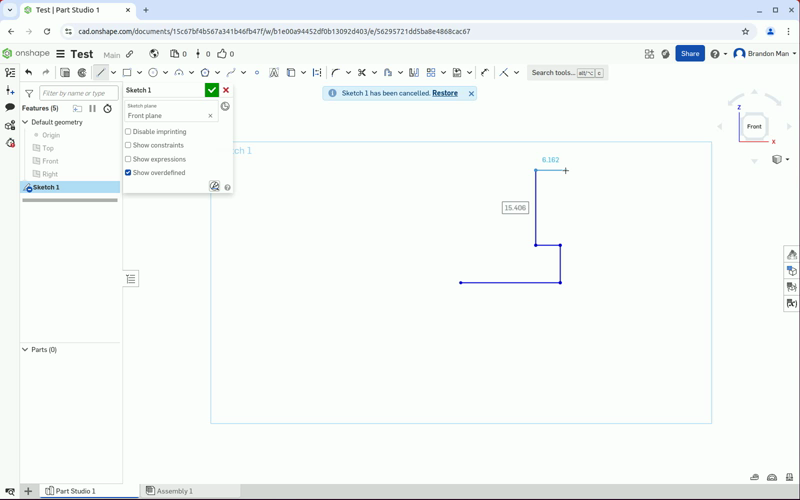
mouse_move(485, 170)
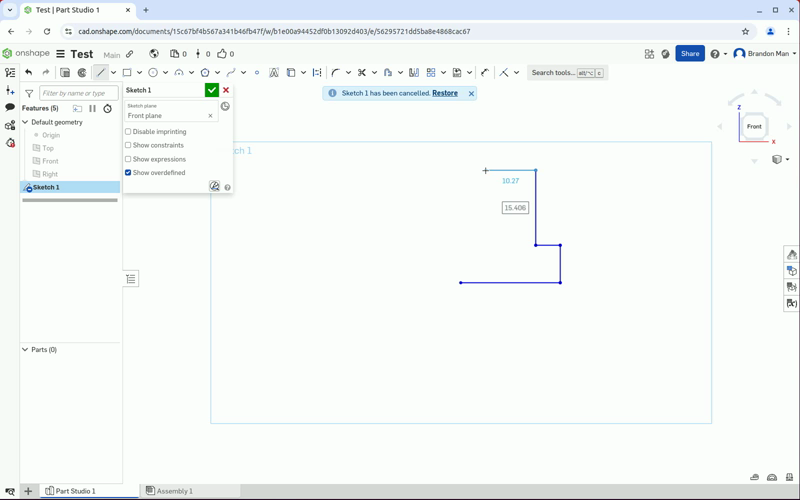
click(485, 170)
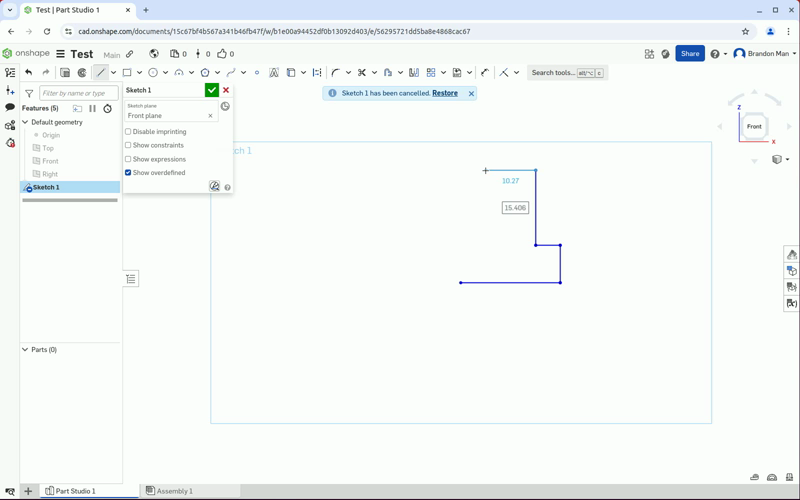
key_up(shift)
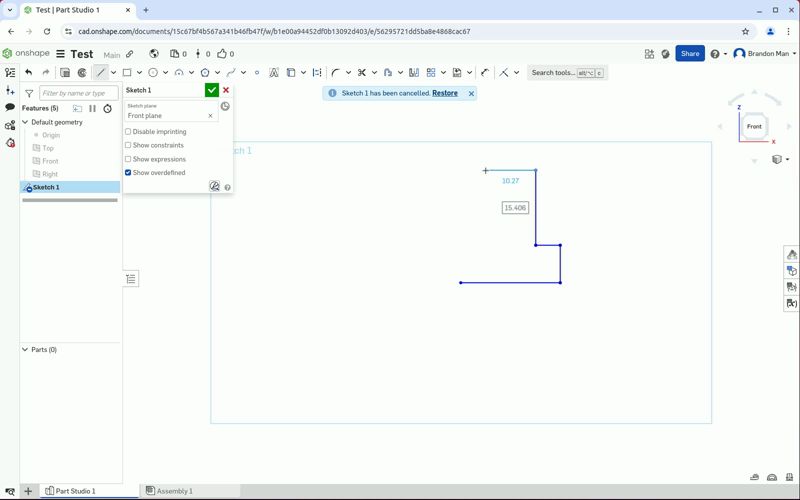
key_down(shift)
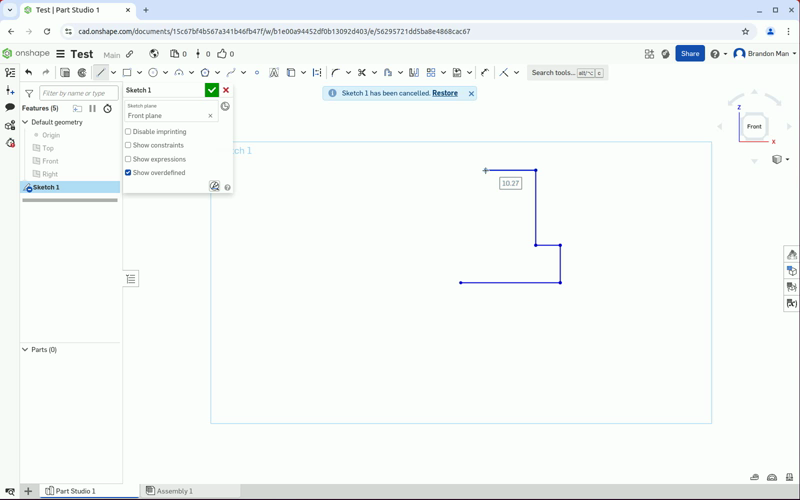
mouse_move(485, 245)
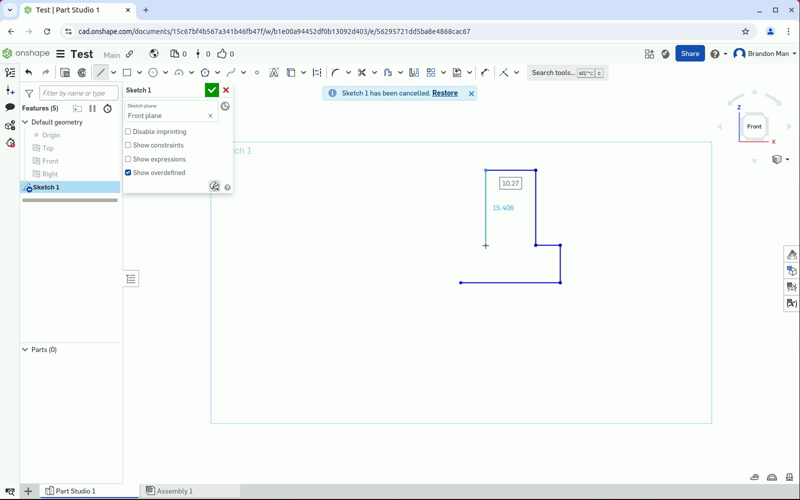
click(485, 245)
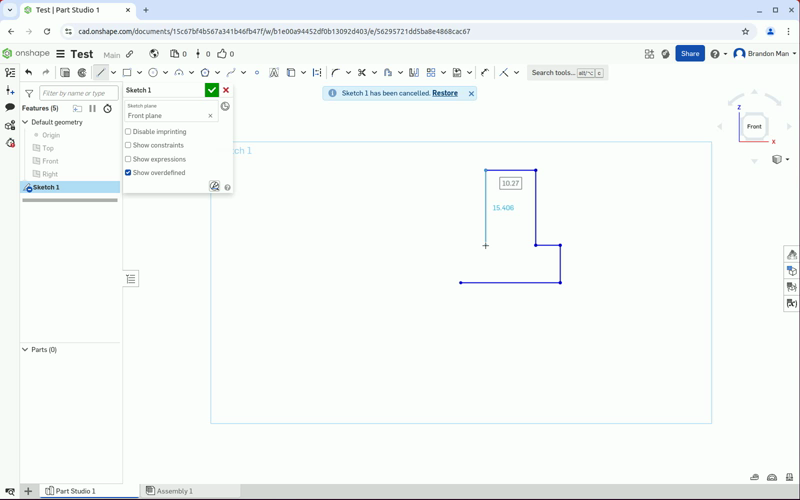
key_up(shift)
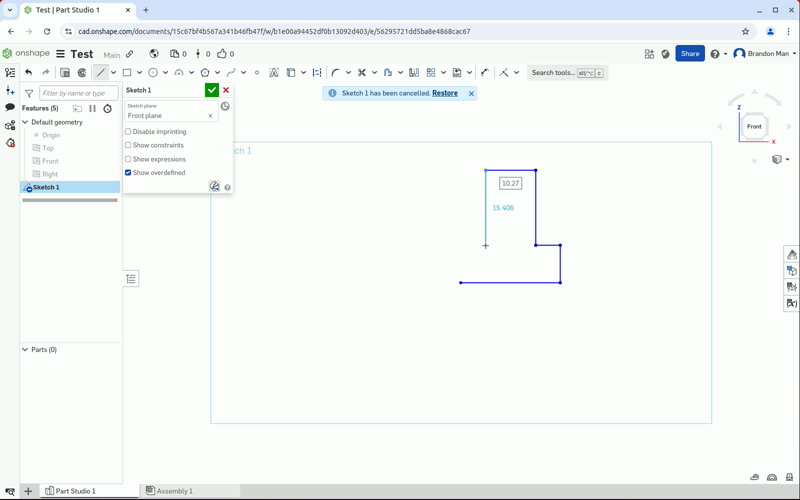
key_down(shift)
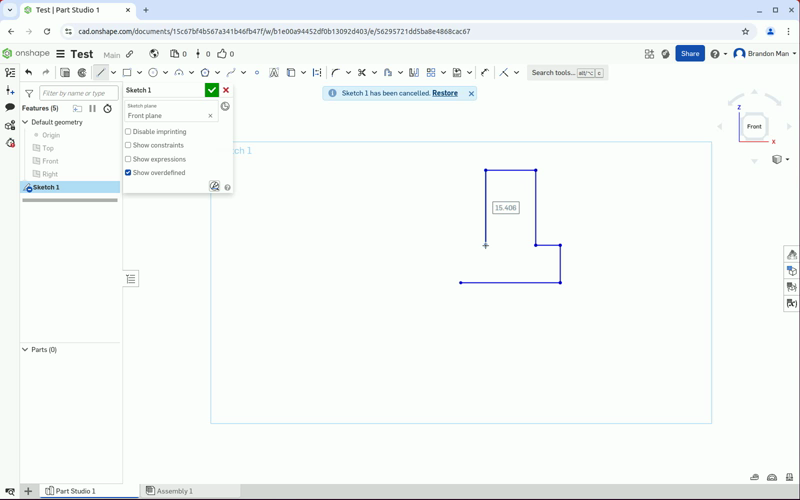
mouse_move(515, 245)
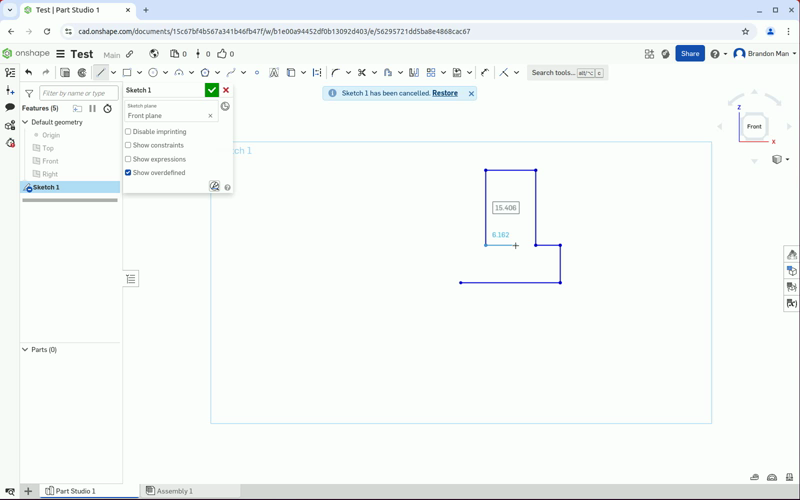
mouse_move(460, 245)
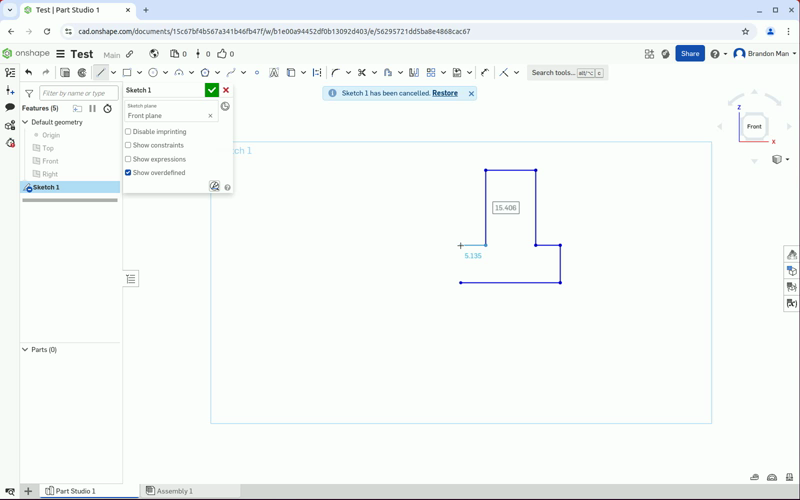
click(460, 245)
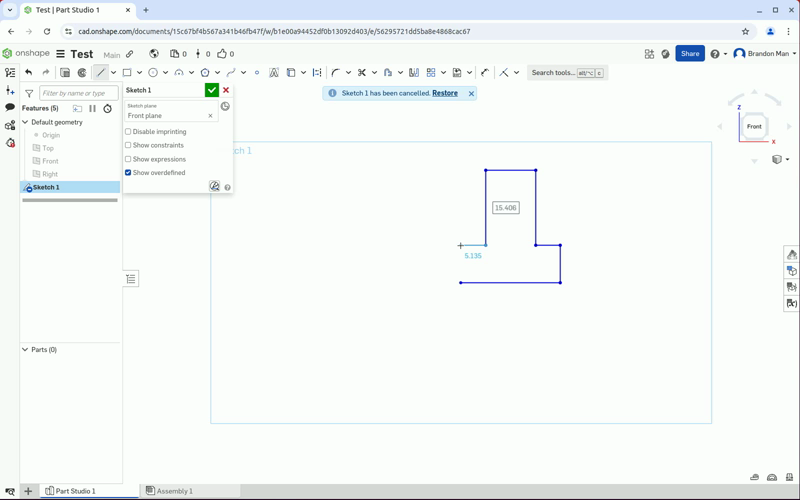
key_up(shift)
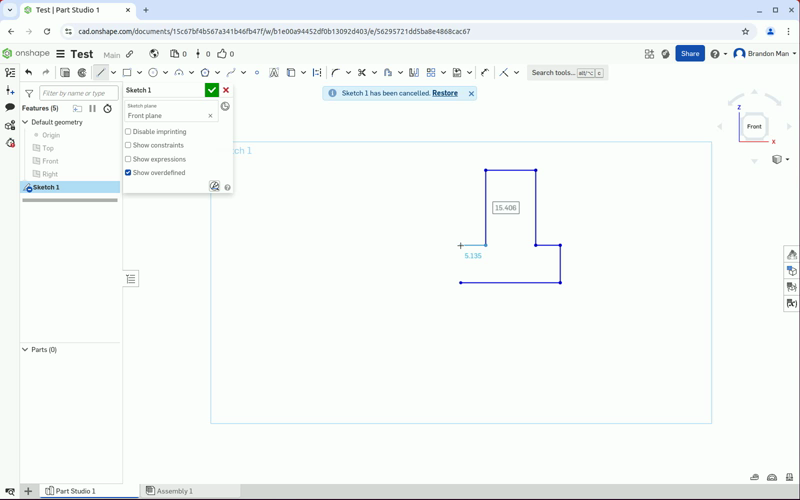
mouse_move(490, 245)
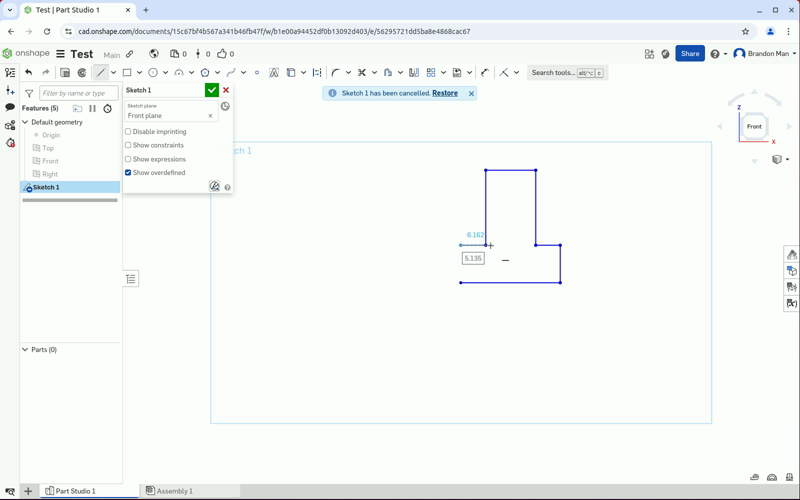
key_down(shift)
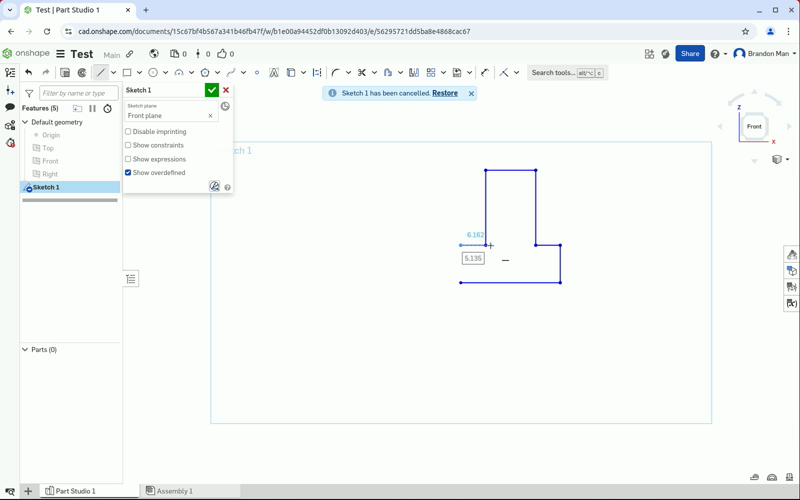
mouse_move(460, 282)
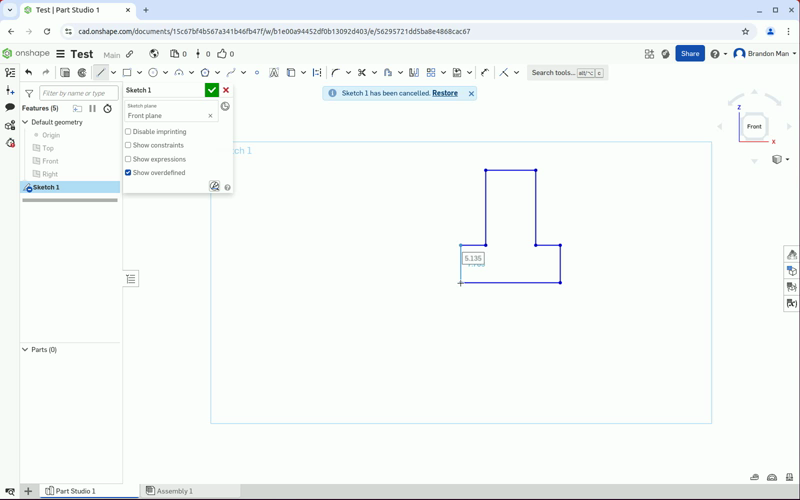
key_up(shift)
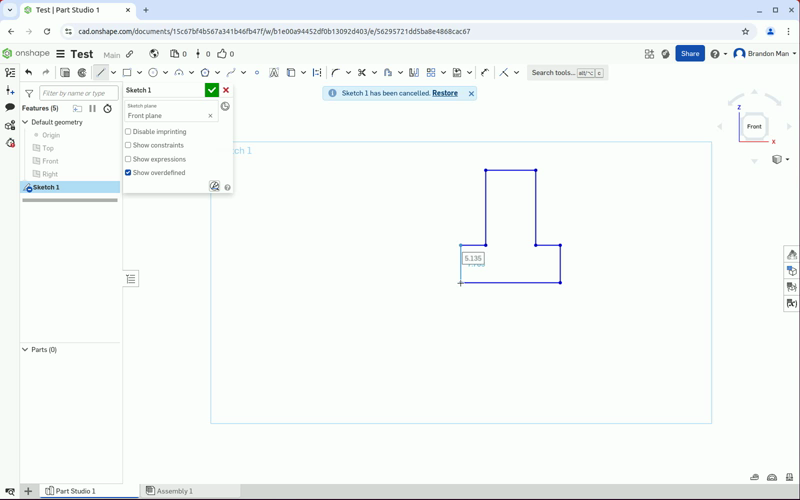
click(460, 282)
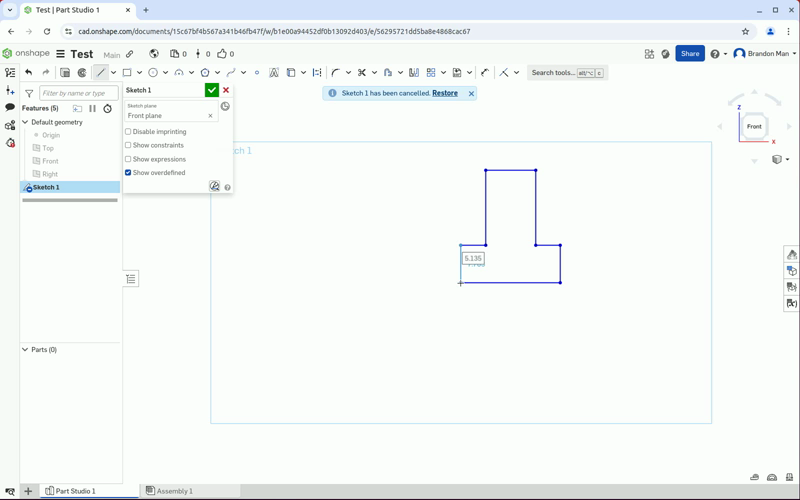
key(esc)
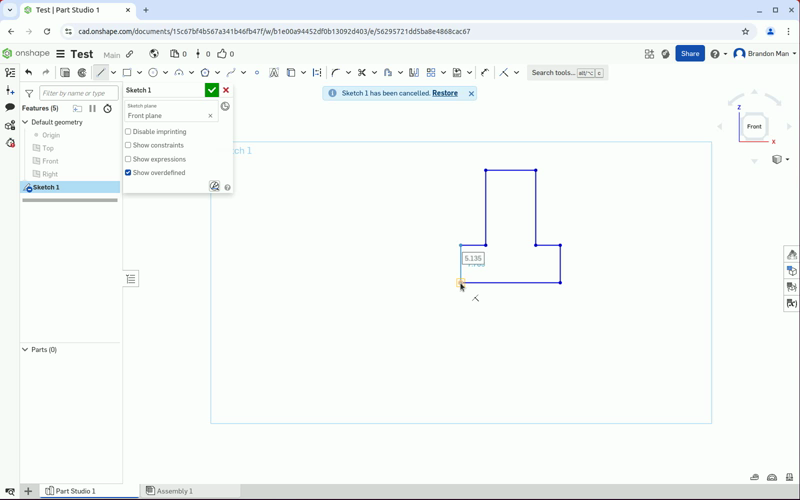
mouse_move(500, 277)
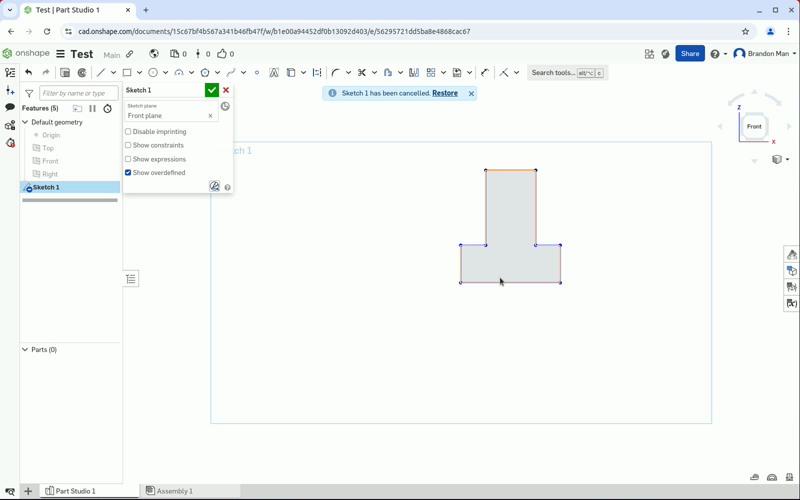
click(500, 277)
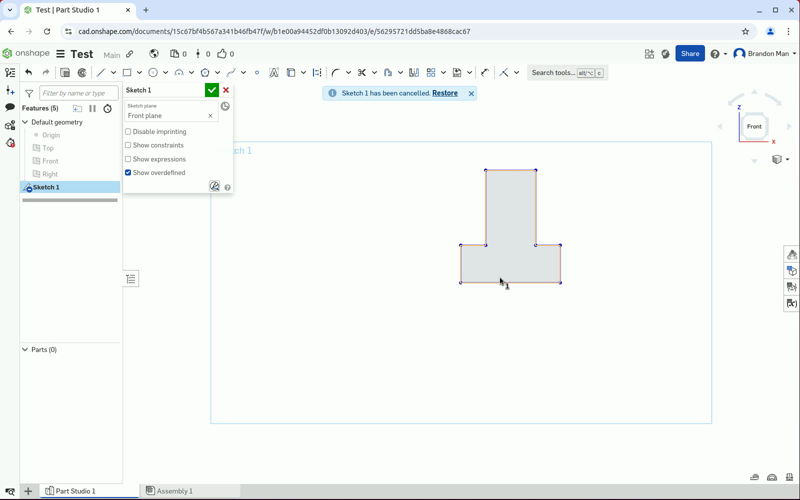
mouse_move(73, 352)
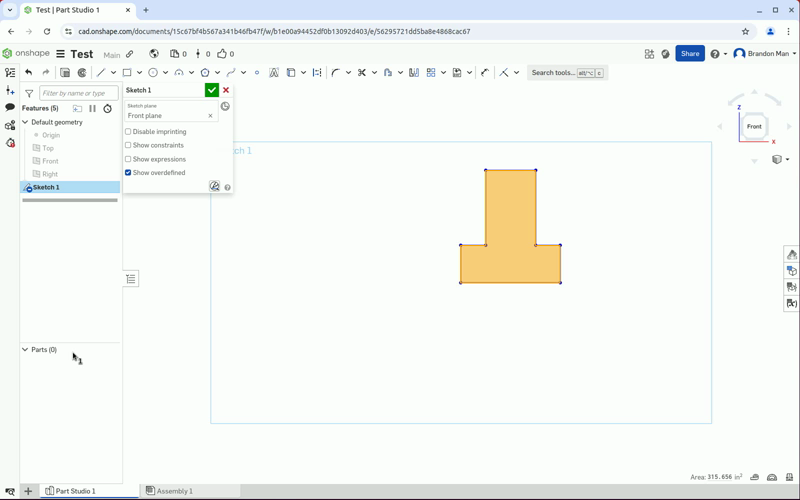
key(shift+y)
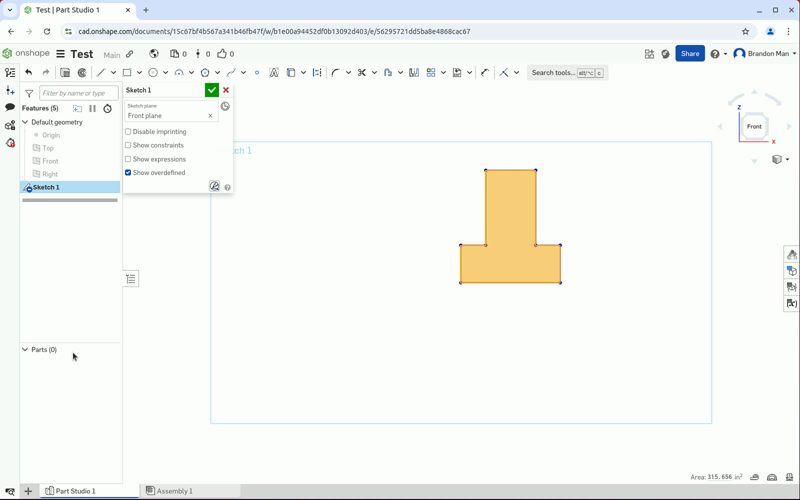
key(shift+e)
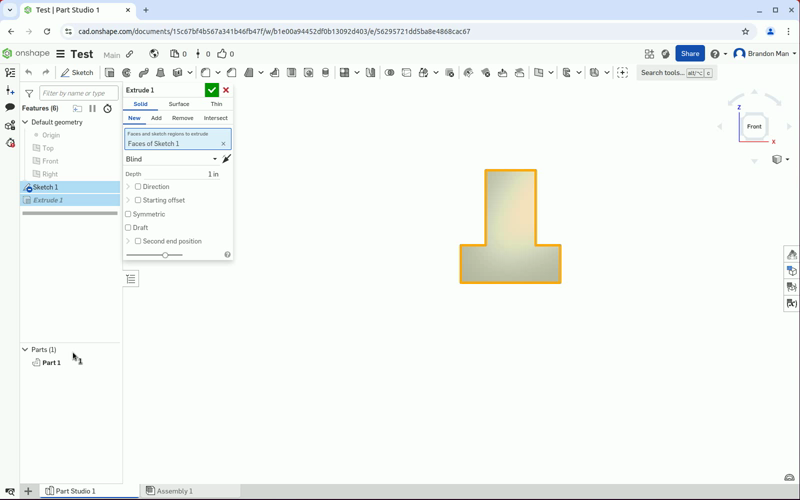
mouse_move(143, 106)
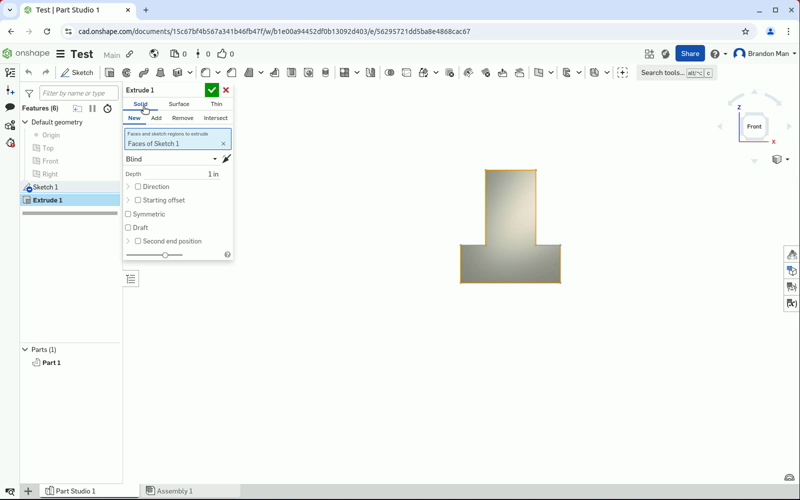
click(143, 106)
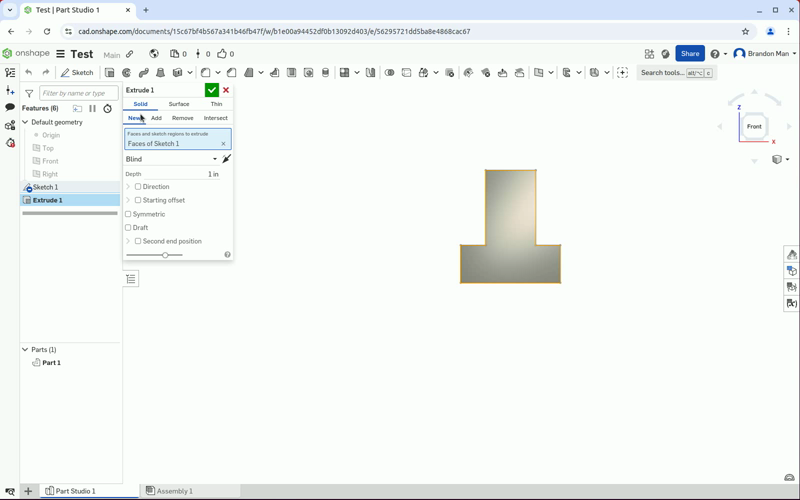
mouse_move(137, 120)
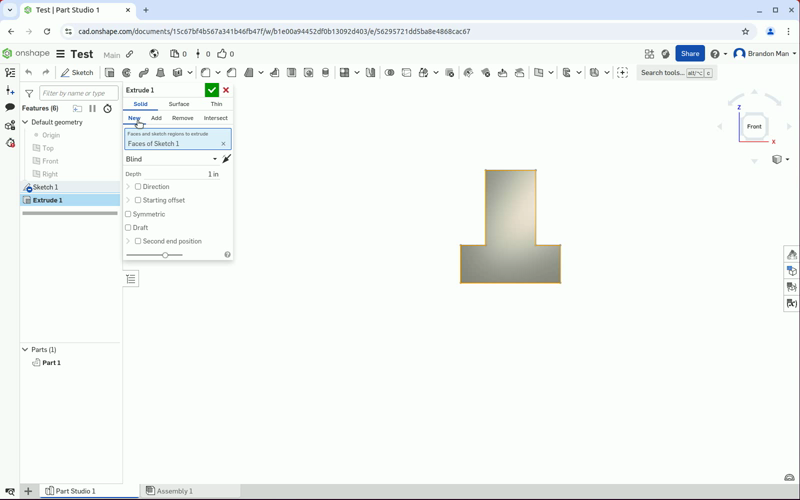
click(137, 120)
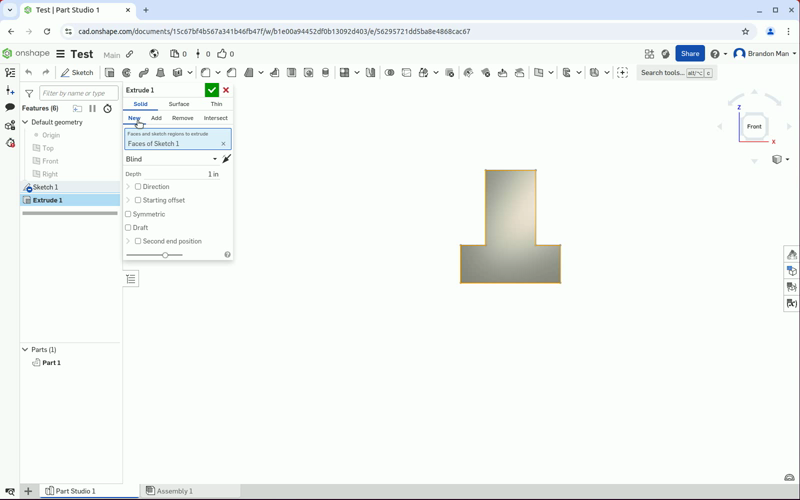
key(tab, 4)
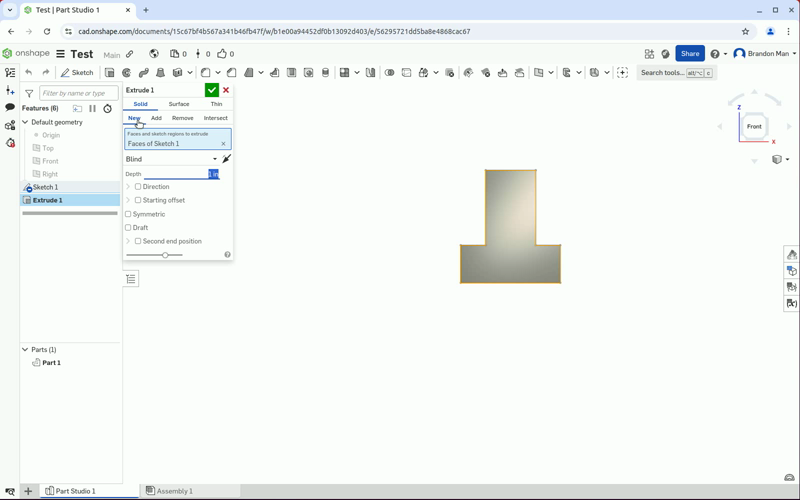
text(12.758)
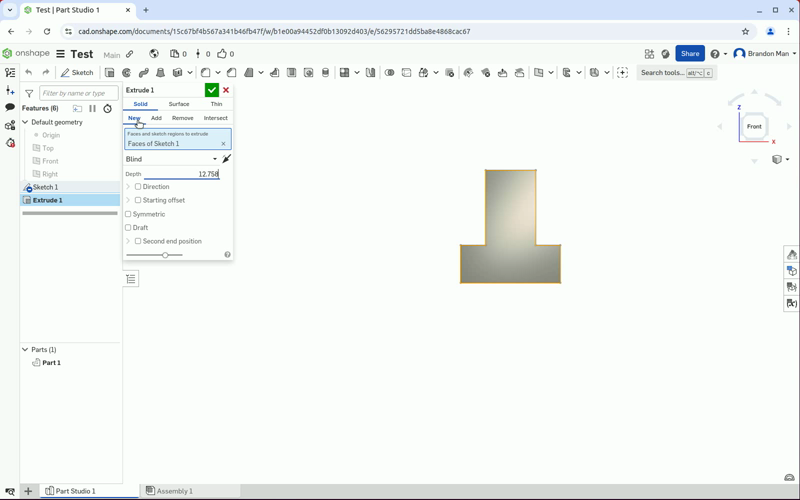
key(enter)
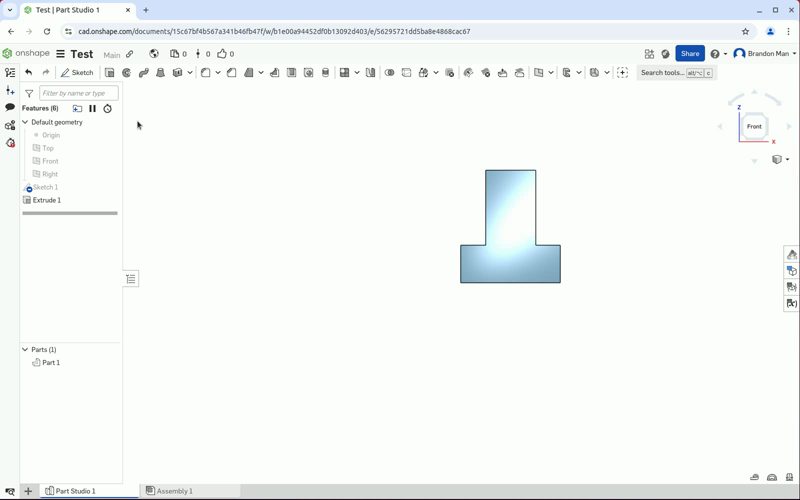
key(shift+h)
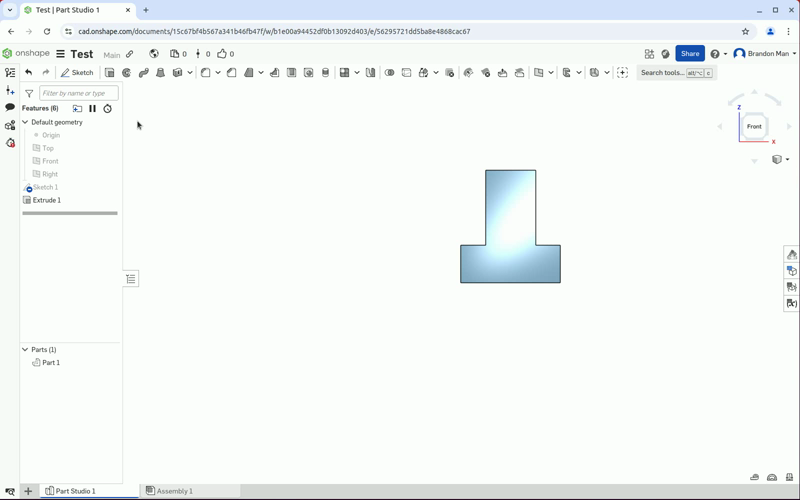
key(shift+h)
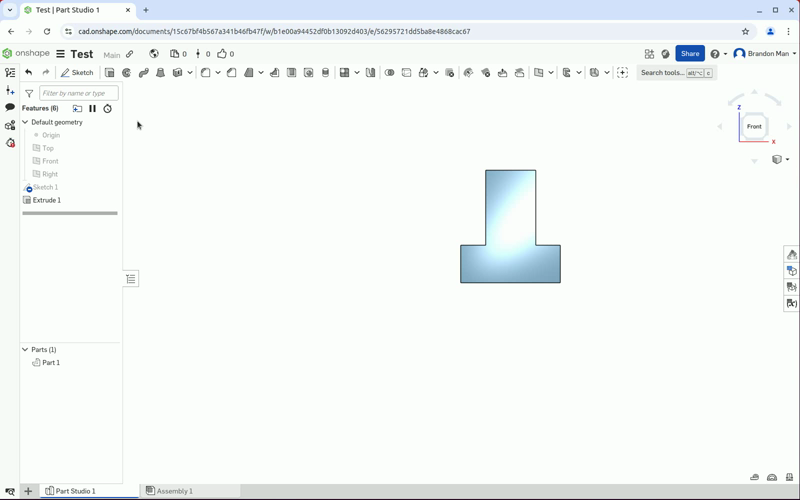
mouse_move(73, 189)
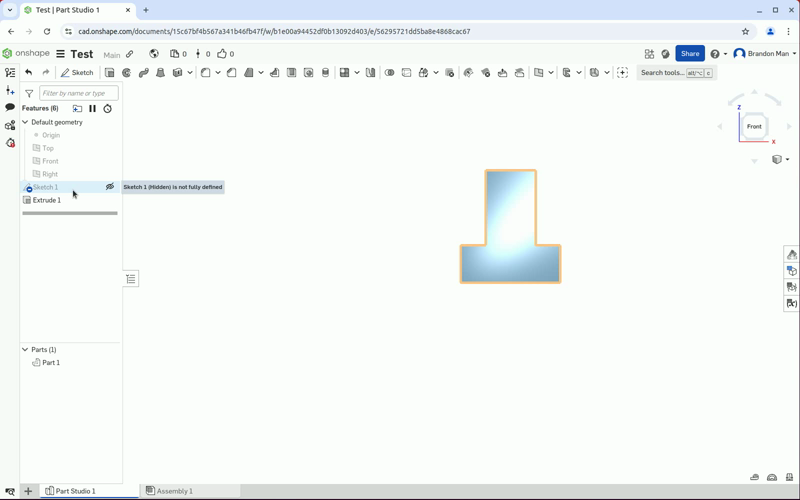
click(73, 189)
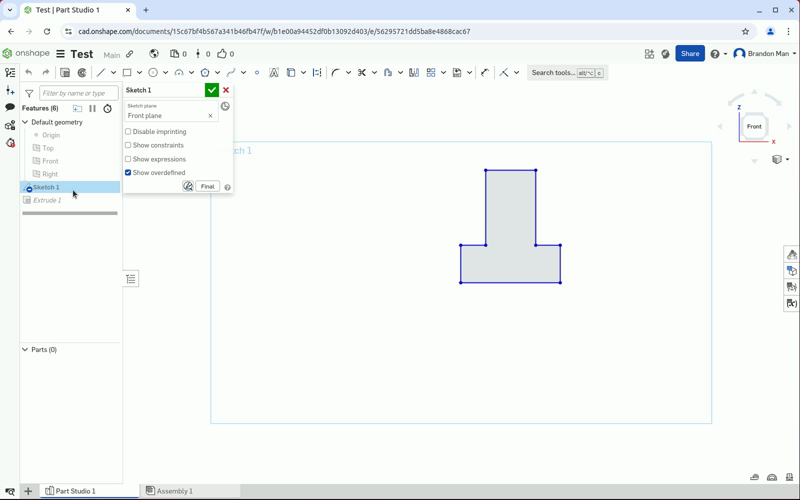
mouse_move(229, 92)
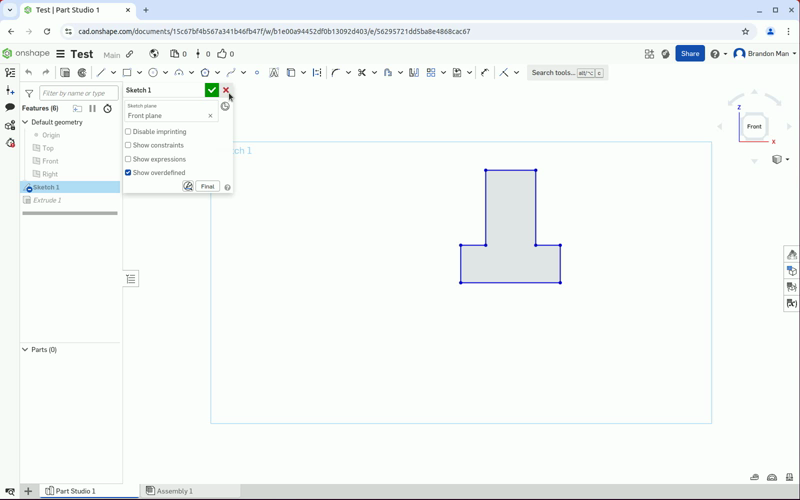
click(229, 92)
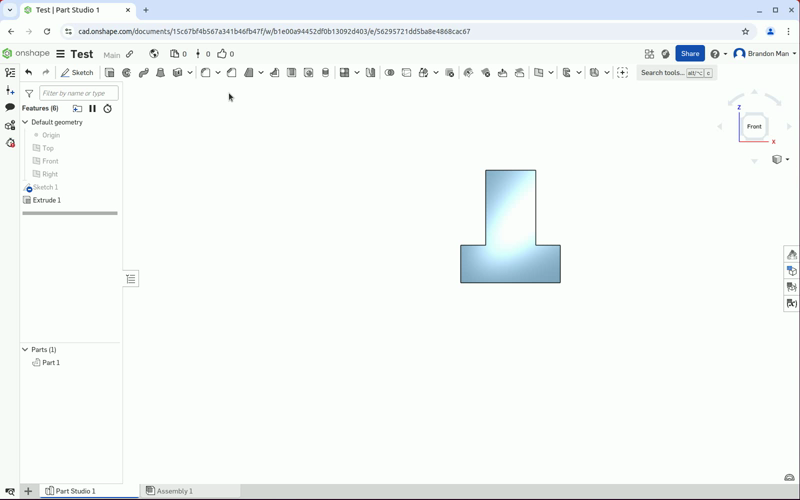
mouse_move(541, 75)
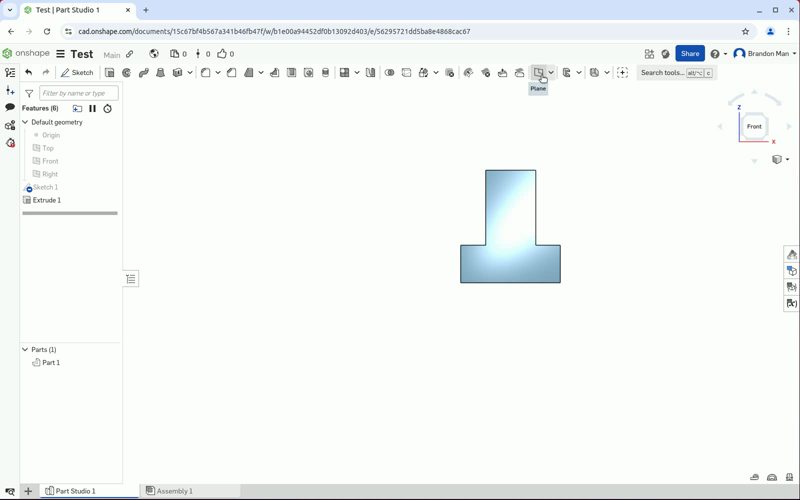
click(541, 75)
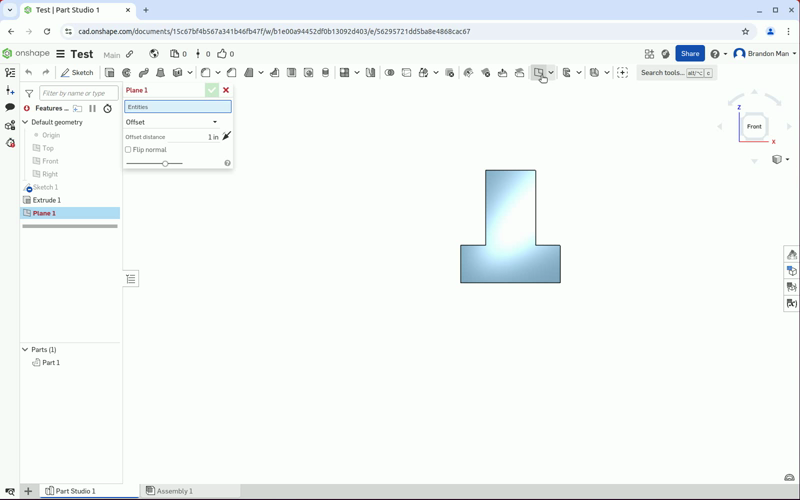
mouse_move(73, 163)
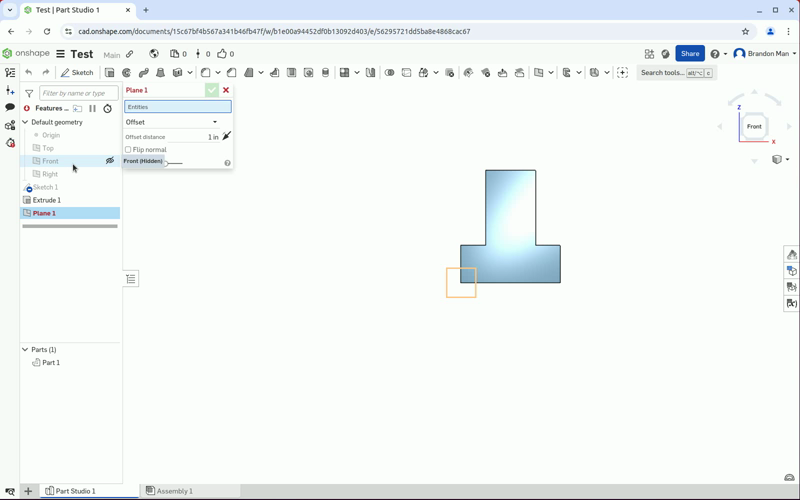
click(73, 163)
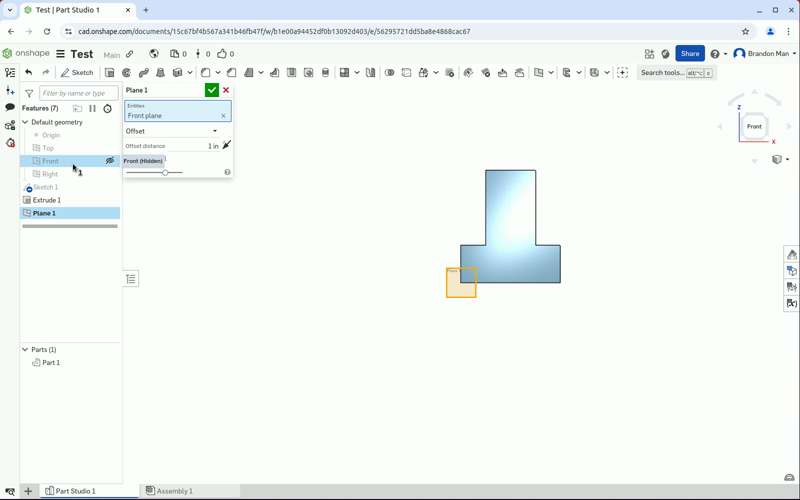
key(tab, 2)
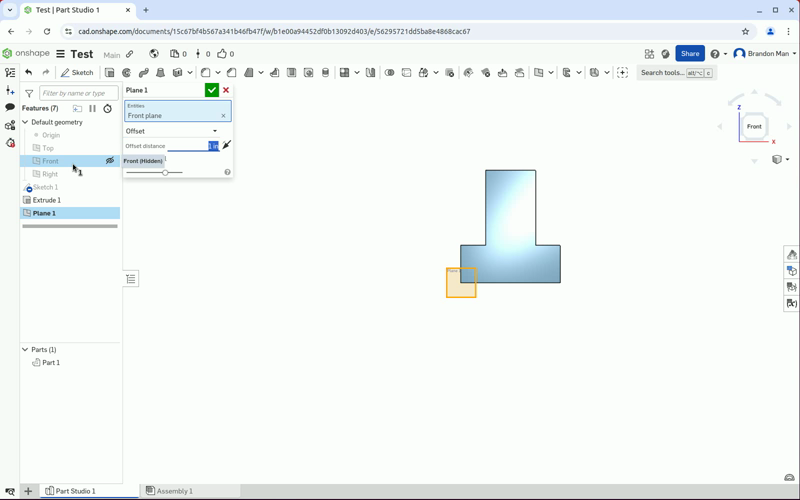
text(12.756)
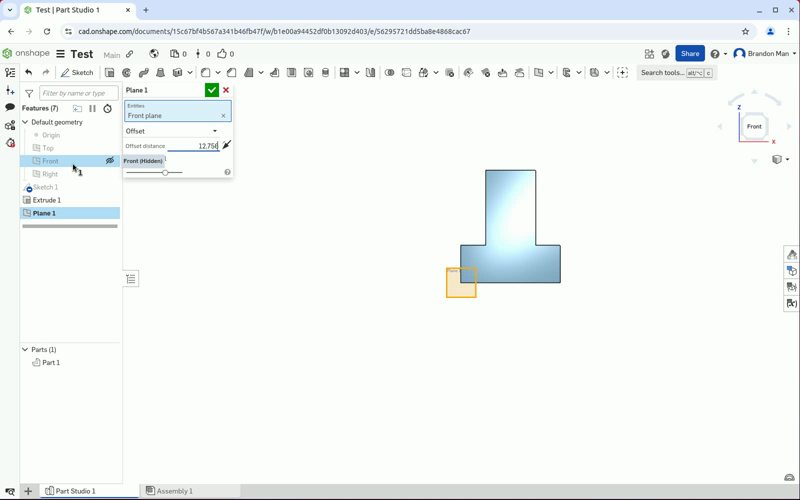
key(enter, 2)
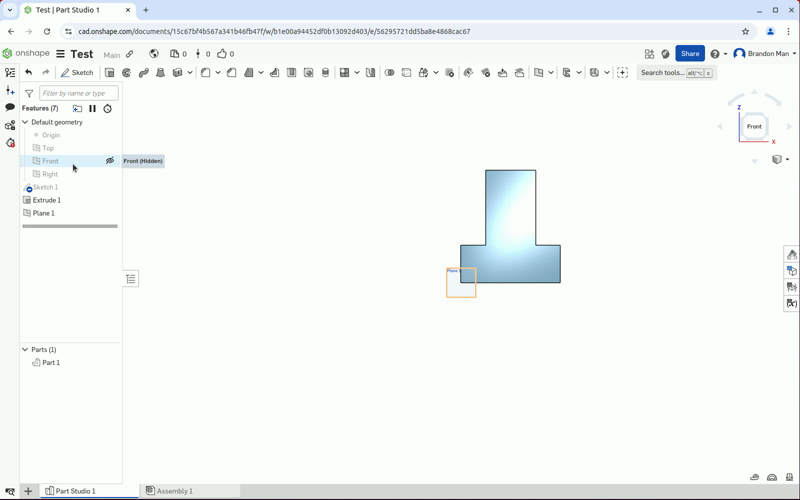
key(shift+s)
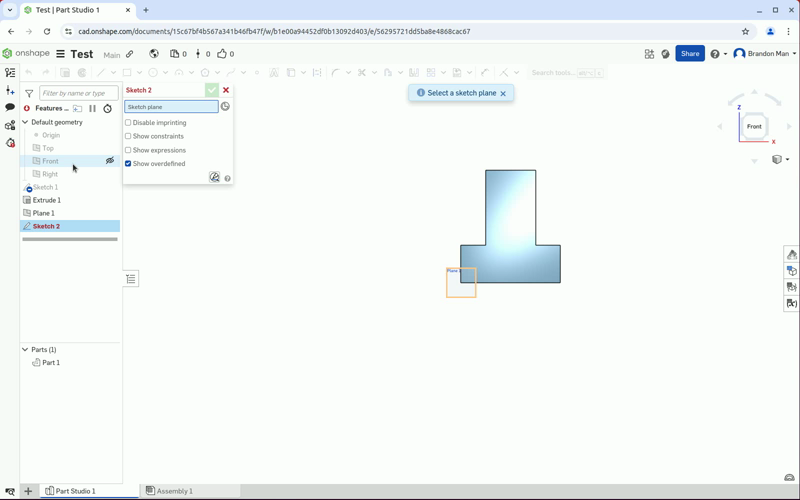
mouse_move(73, 215)
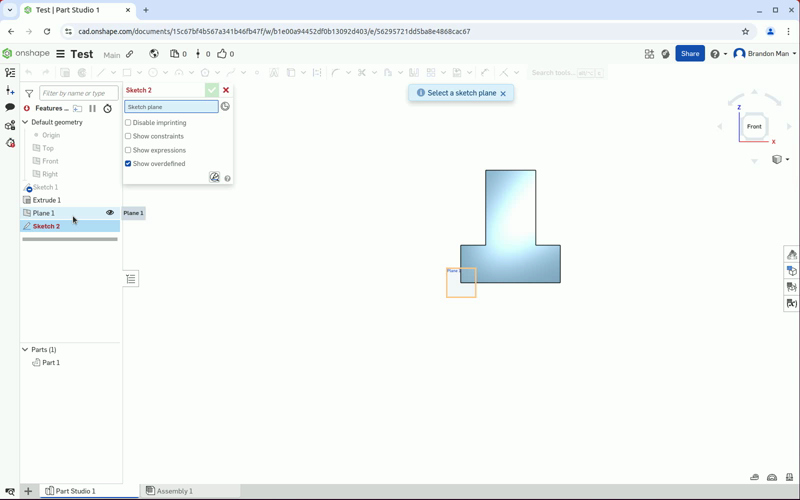
click(73, 215)
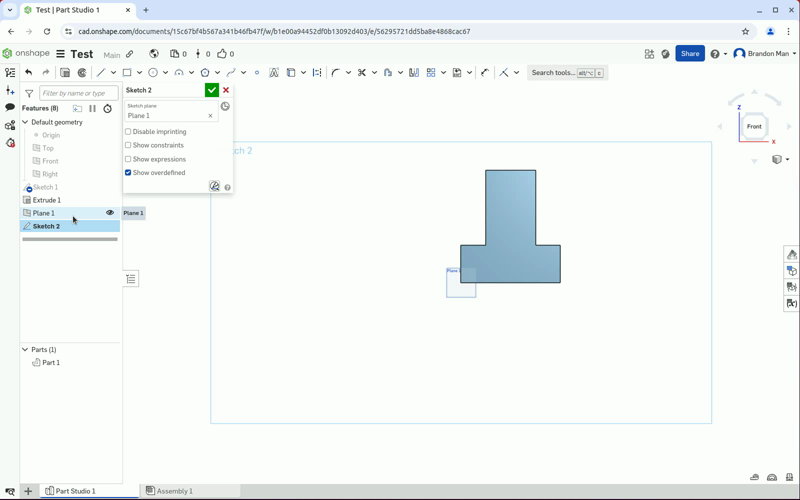
mouse_move(73, 352)
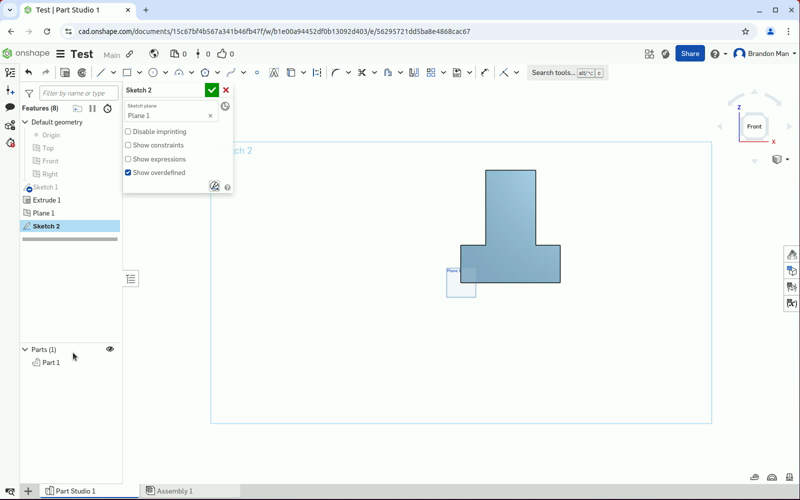
key(y)
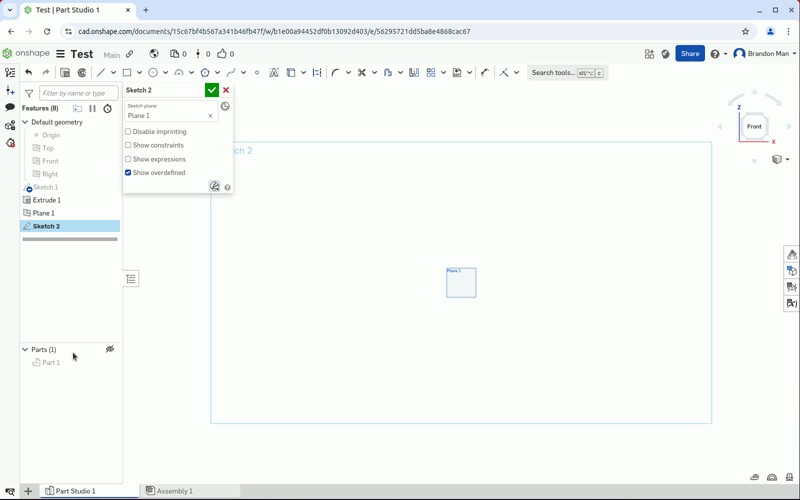
key(c)
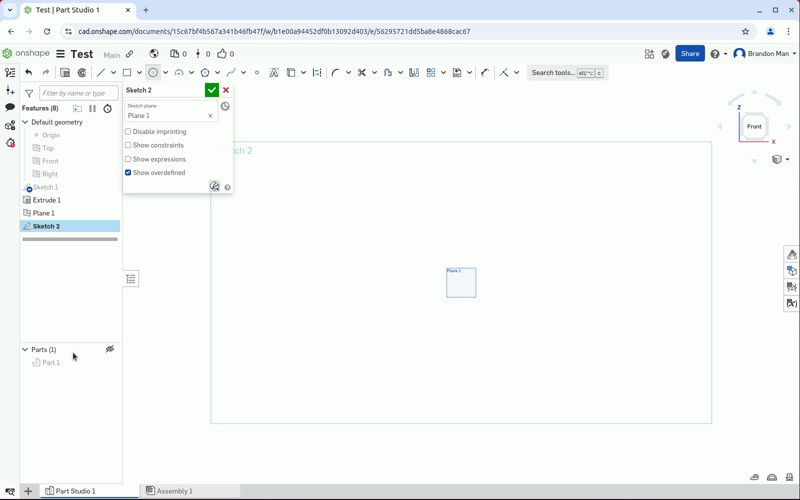
key_down(shift)
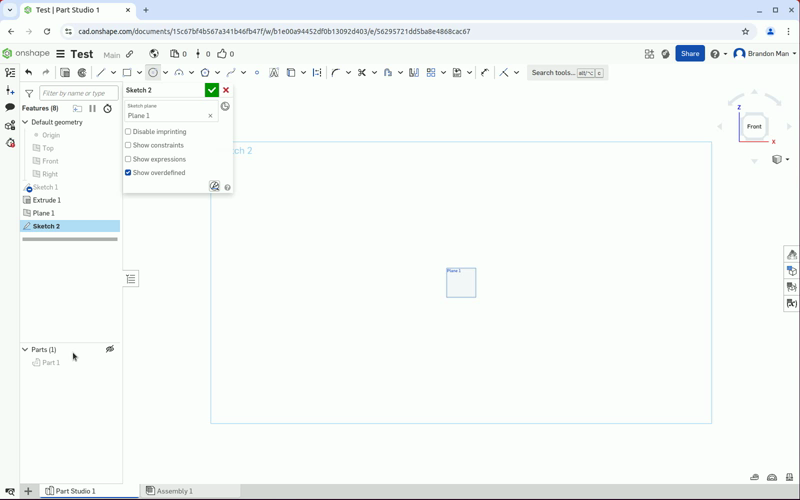
mouse_move(511, 195)
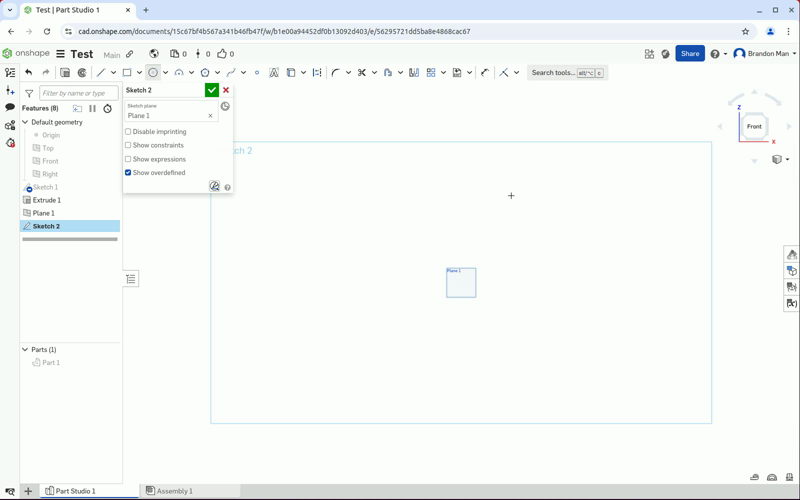
click(511, 195)
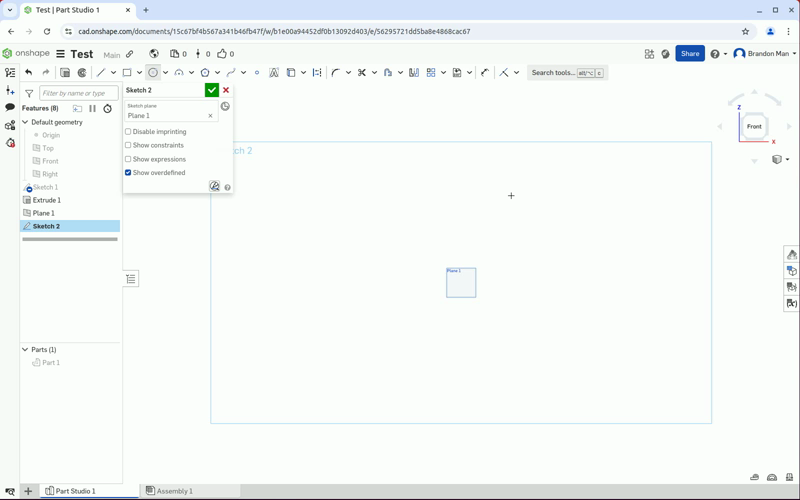
key_up(shift)
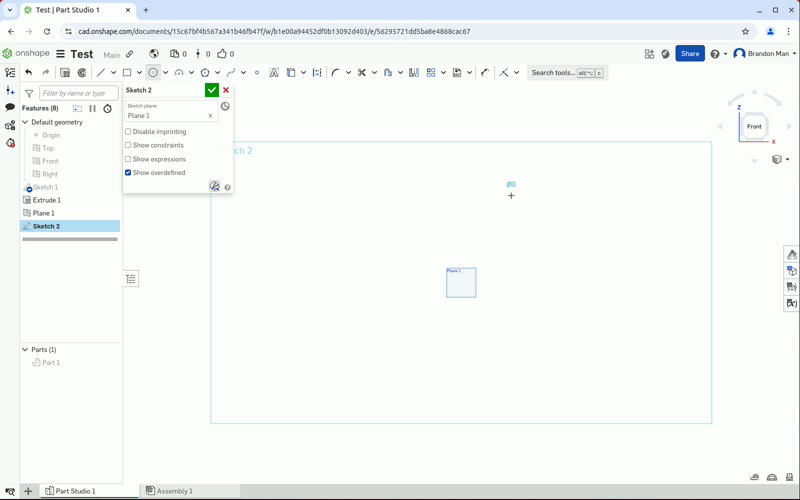
mouse_move(524, 195)
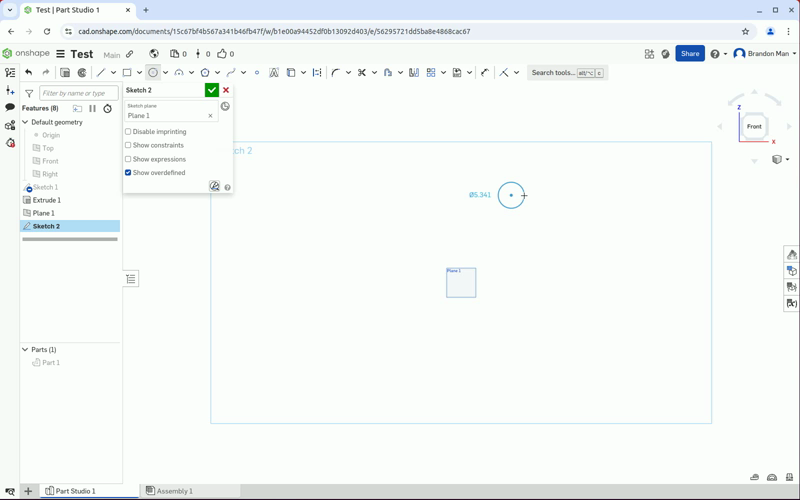
click(524, 195)
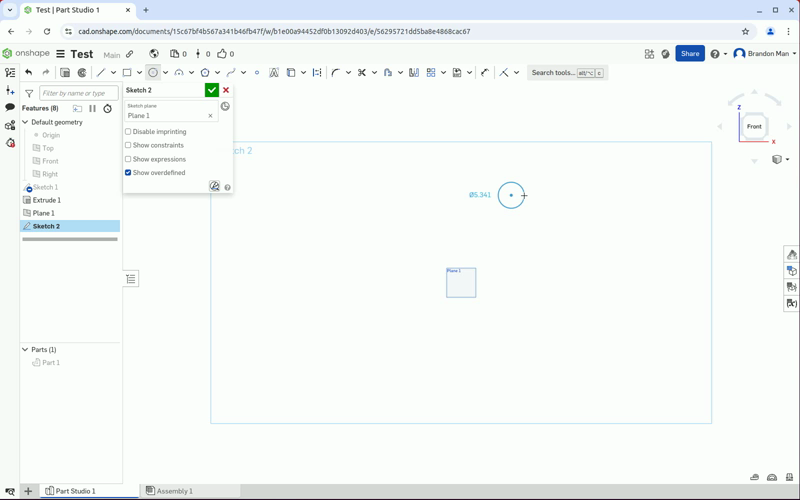
key(esc)
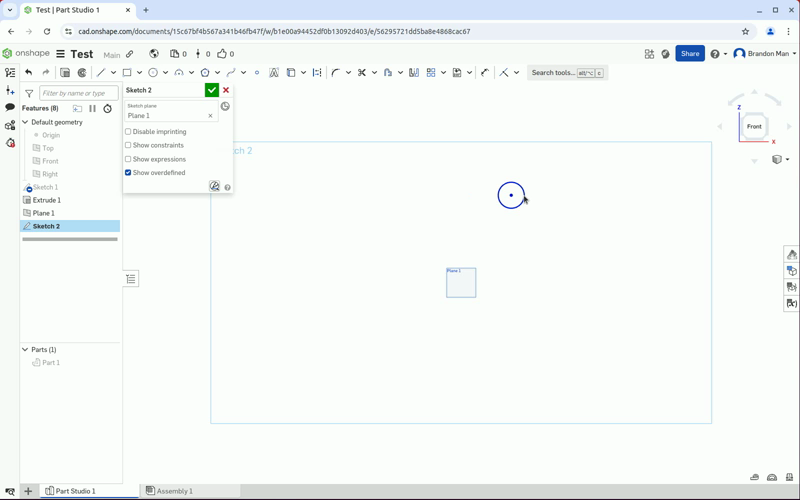
mouse_move(517, 204)
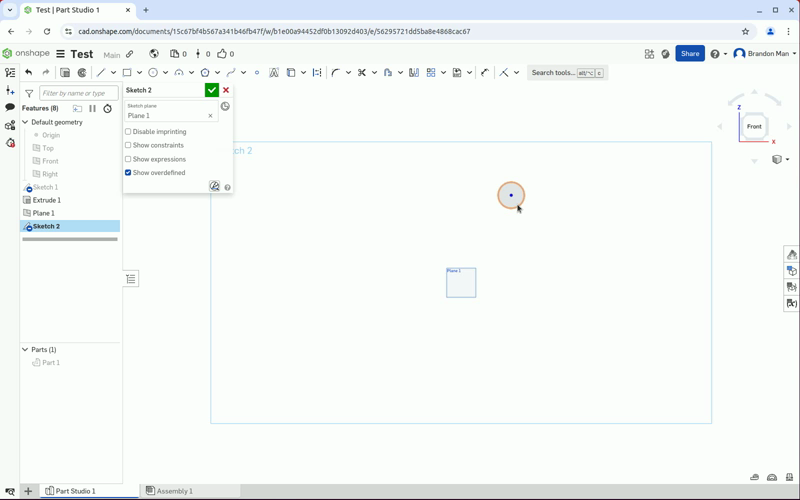
scroll(6)
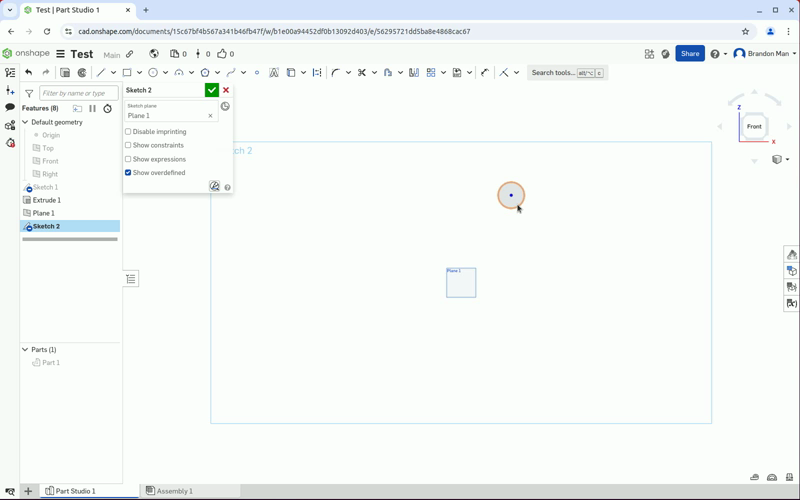
scroll(6)
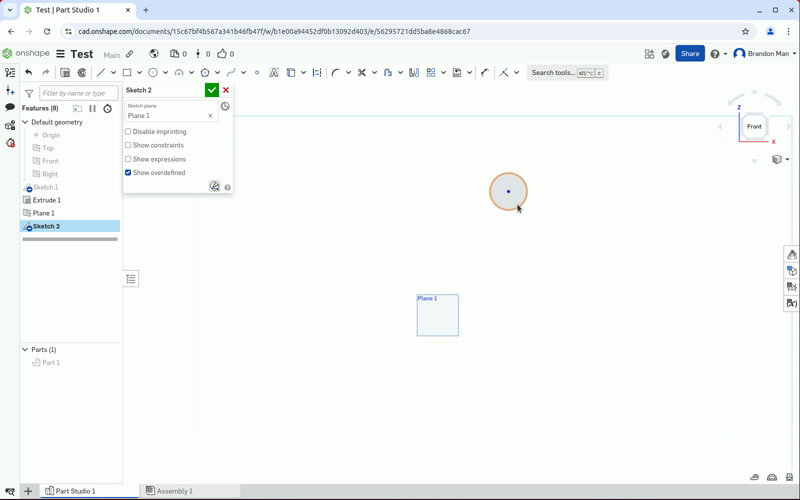
scroll(6)
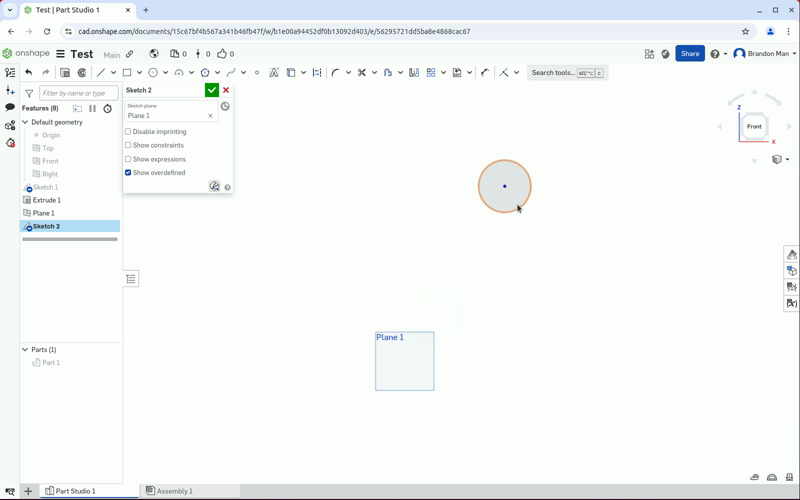
scroll(6)
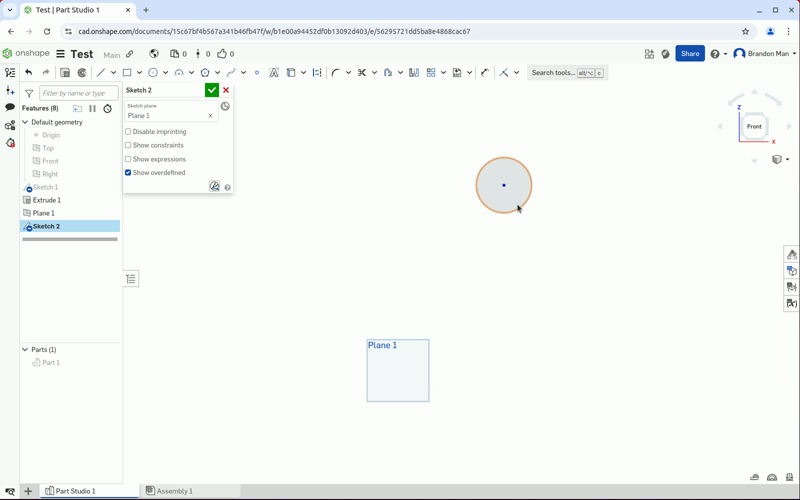
scroll(6)
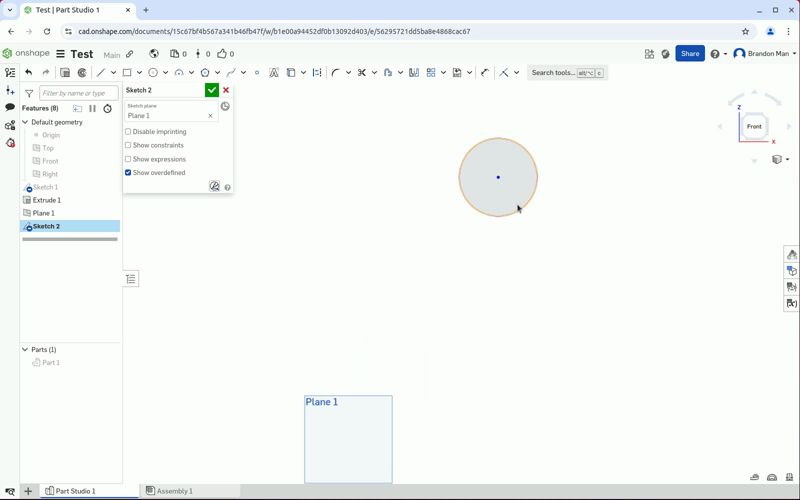
scroll(6)
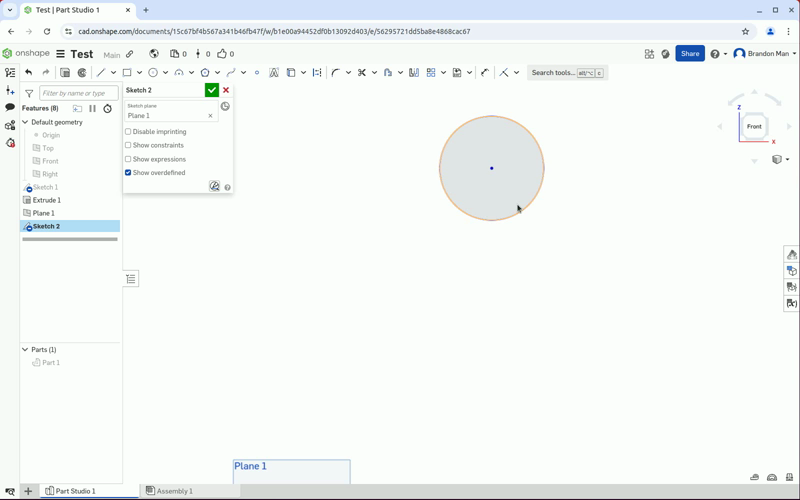
scroll(6)
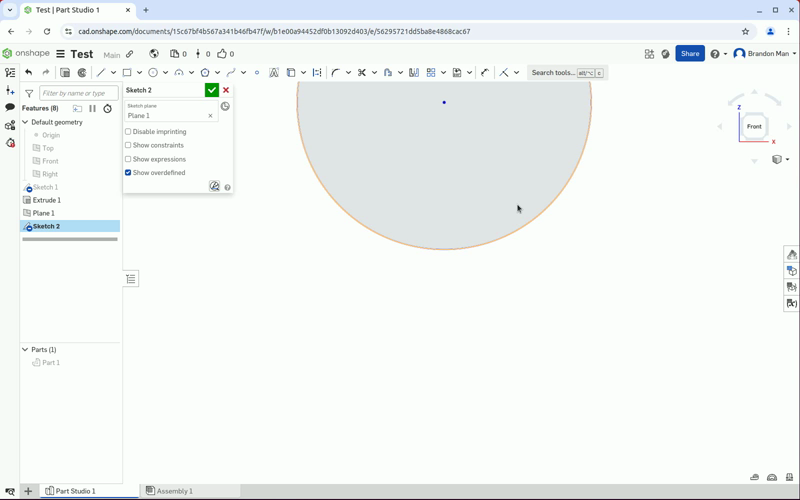
click(517, 204)
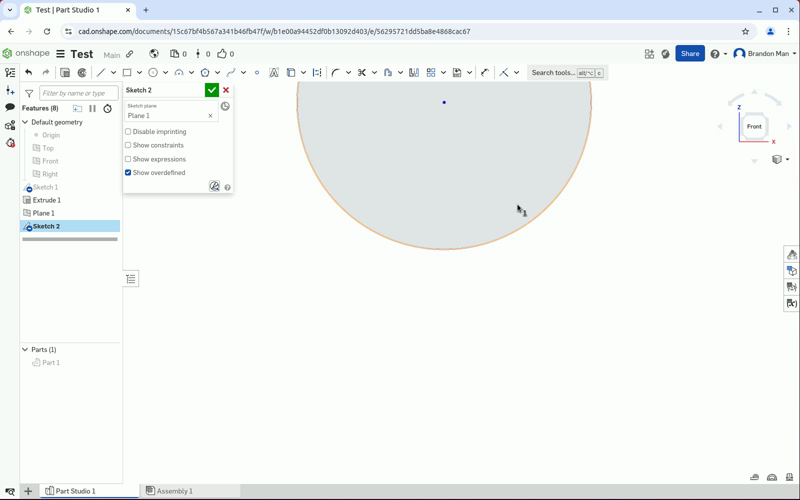
scroll(-6)
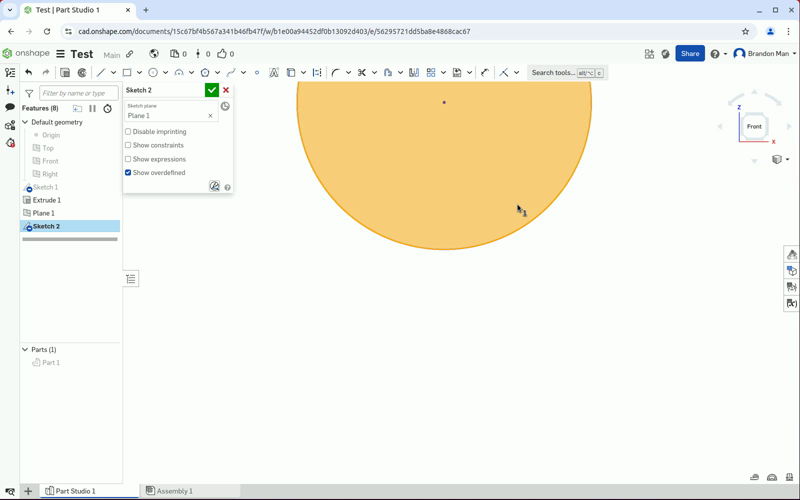
scroll(-6)
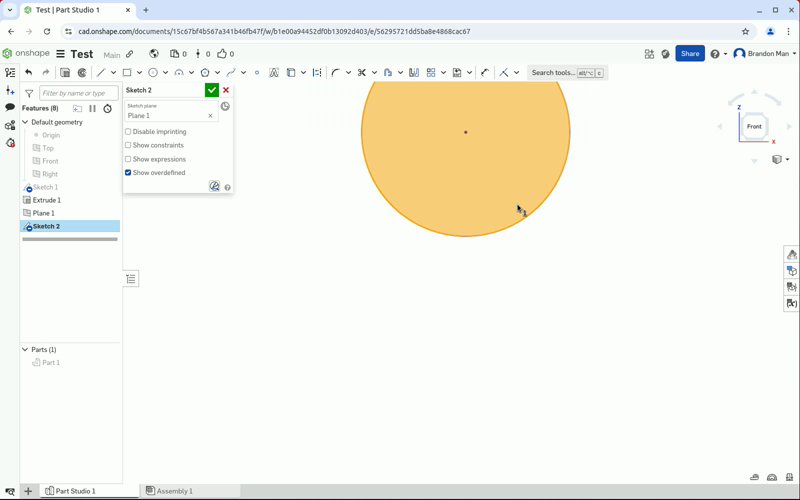
scroll(-6)
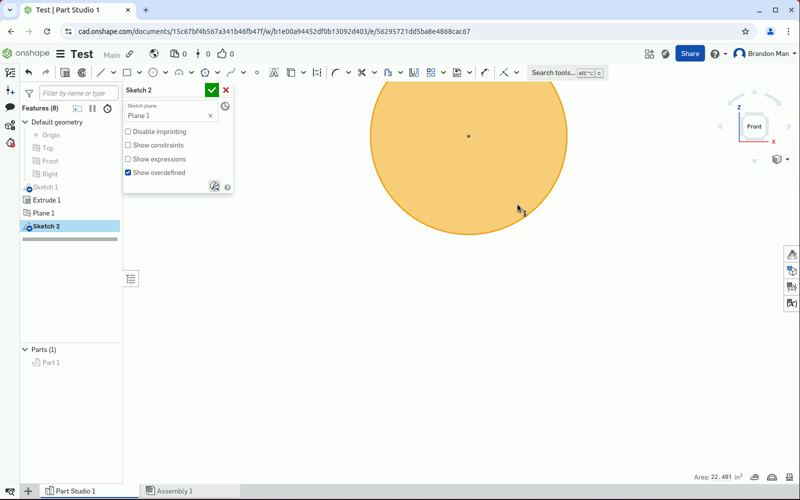
scroll(-6)
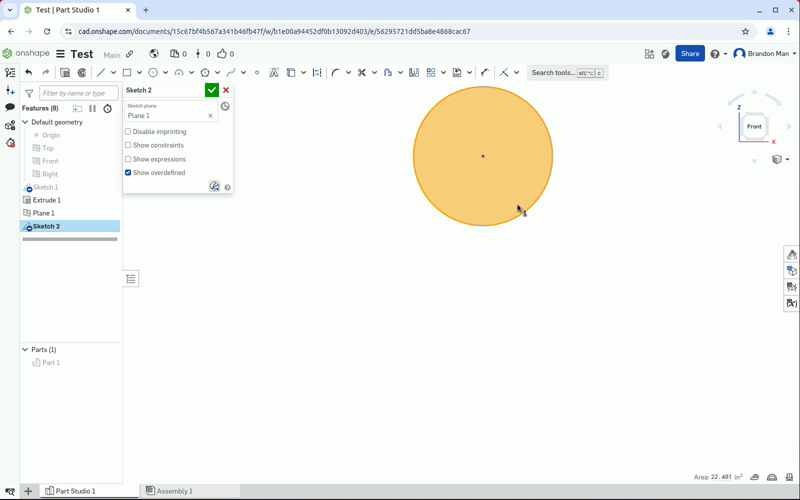
scroll(-6)
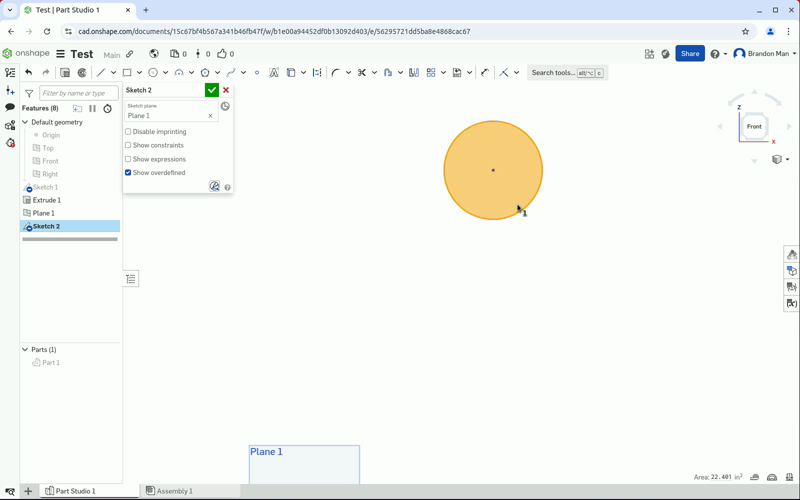
scroll(-6)
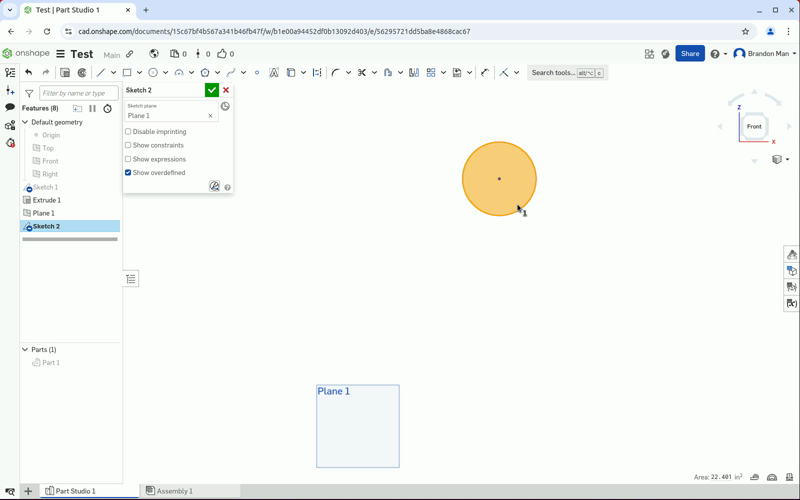
scroll(-6)
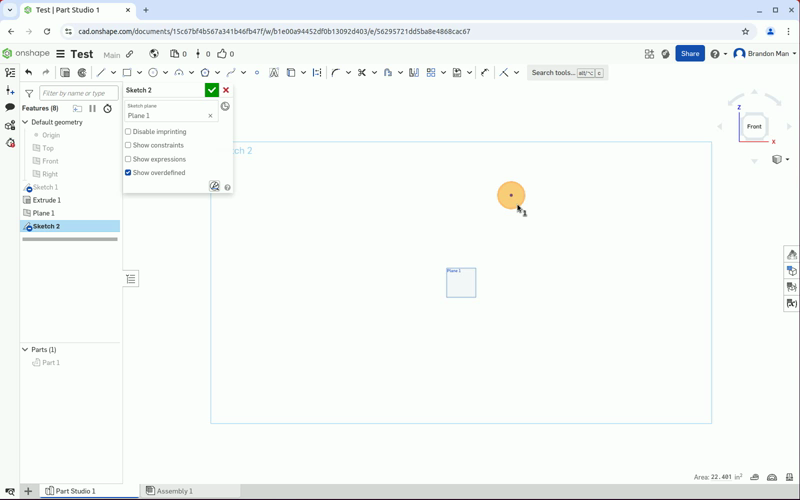
mouse_move(73, 352)
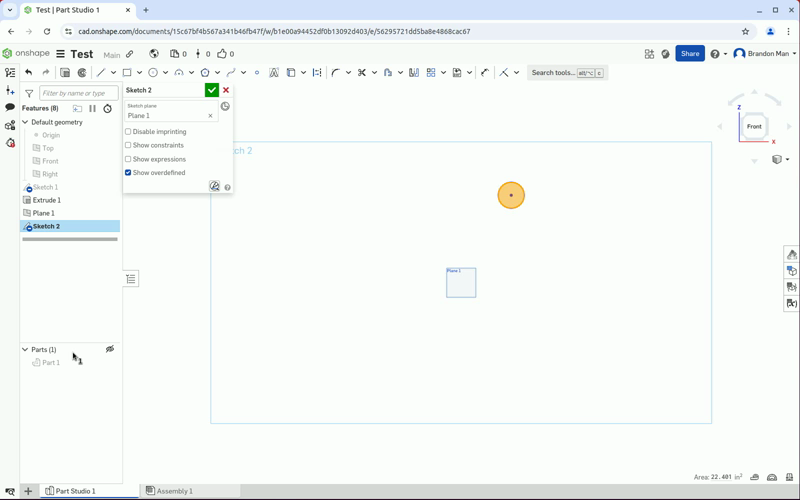
key(shift+y)
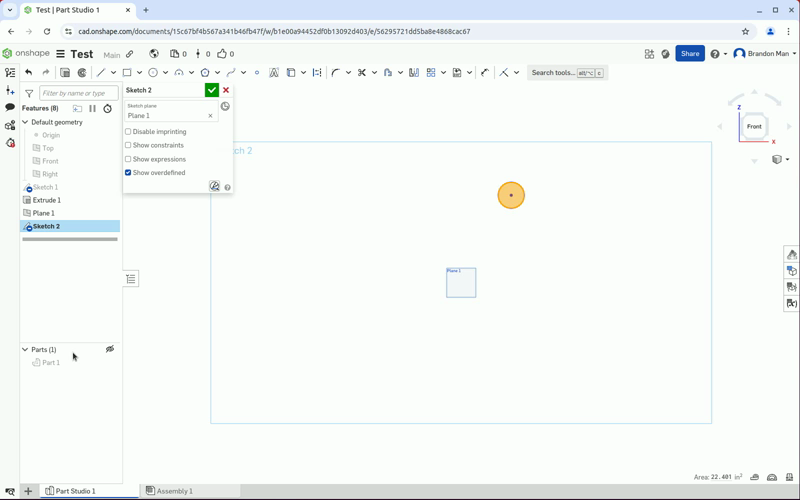
key(shift+e)
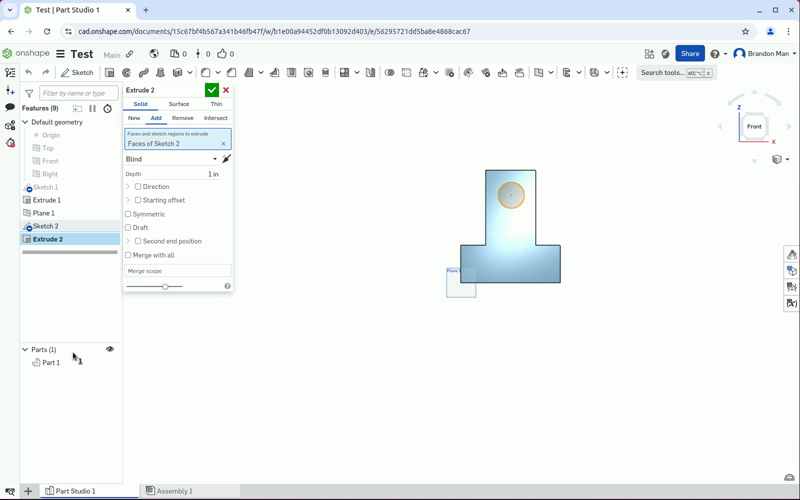
mouse_move(143, 106)
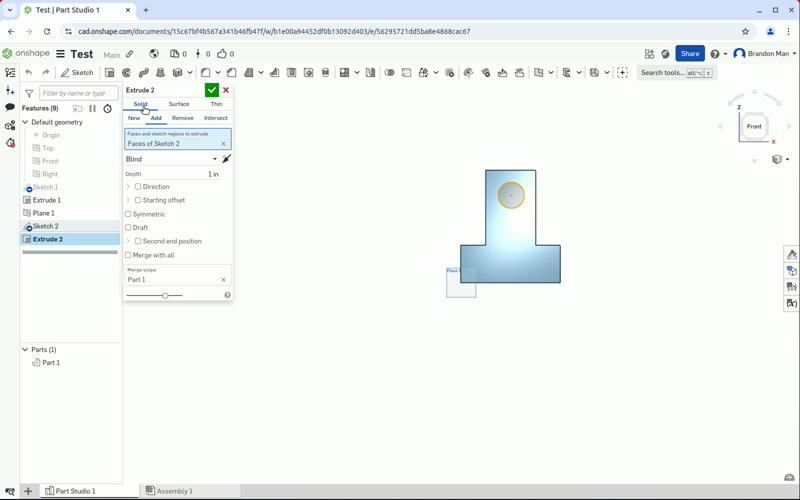
click(143, 106)
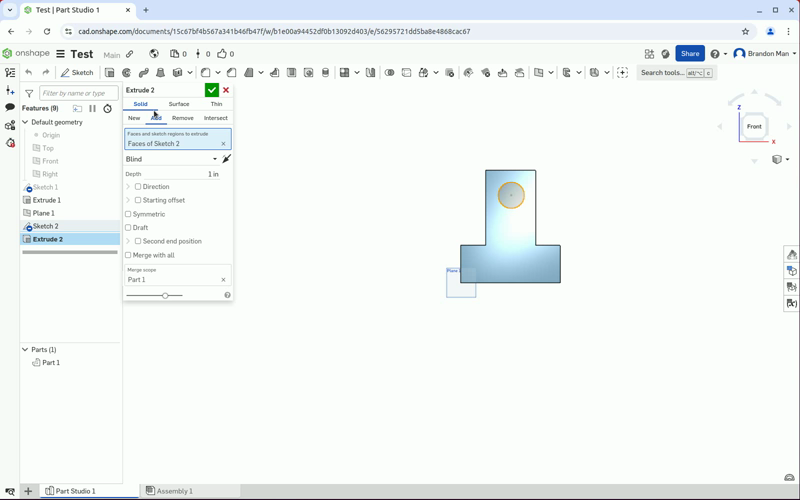
mouse_move(186, 120)
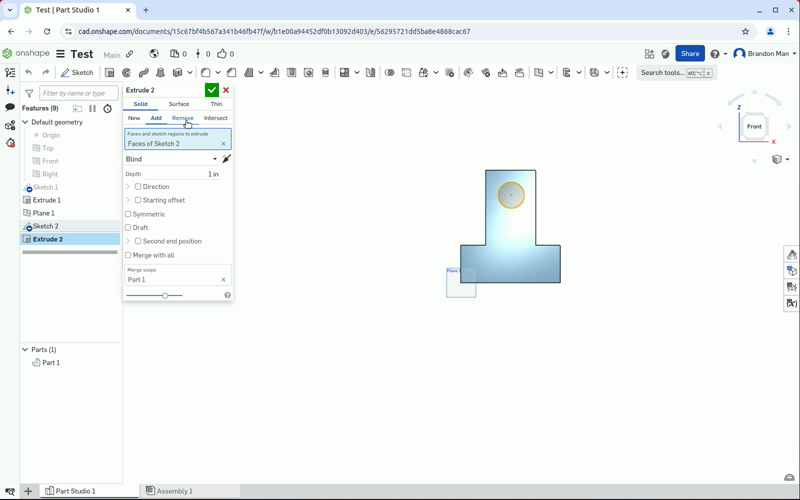
click(186, 120)
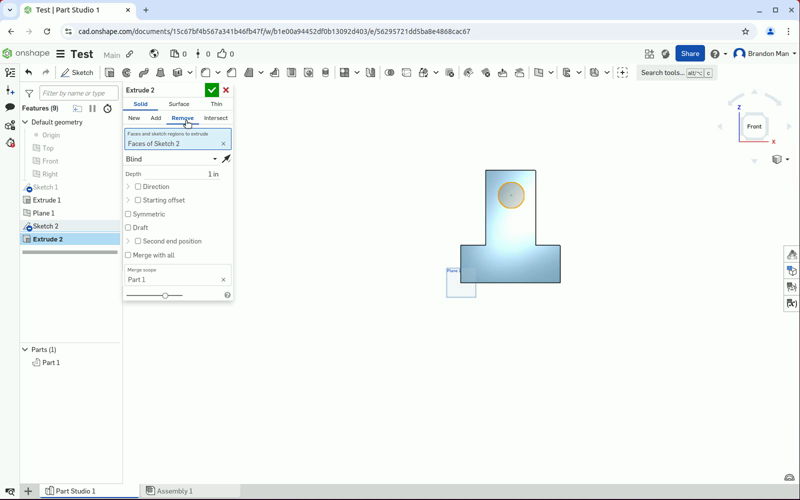
key(tab, 4)
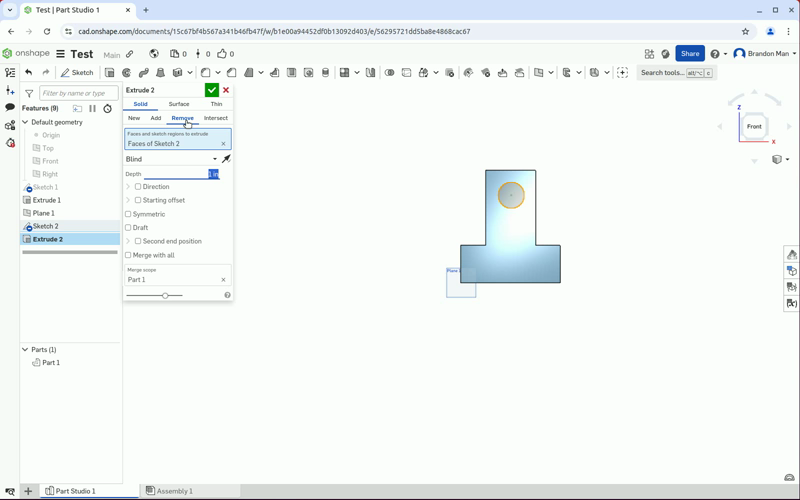
text(12.758)
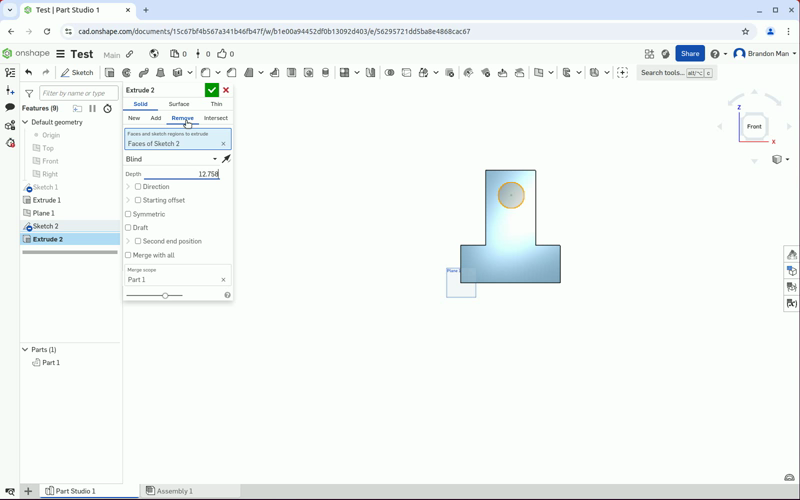
key(tab, 6)
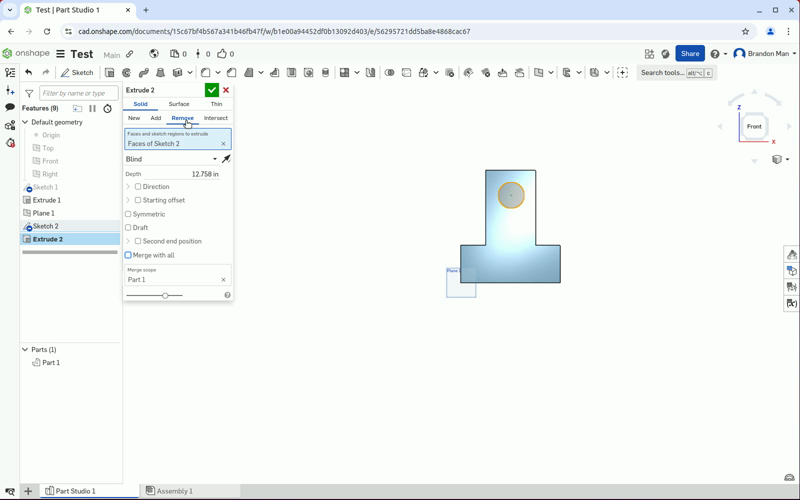
key(space)
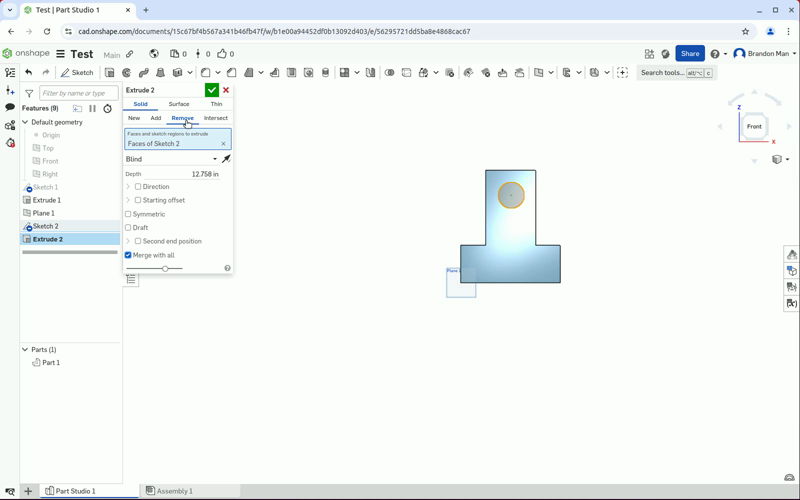
key(enter)
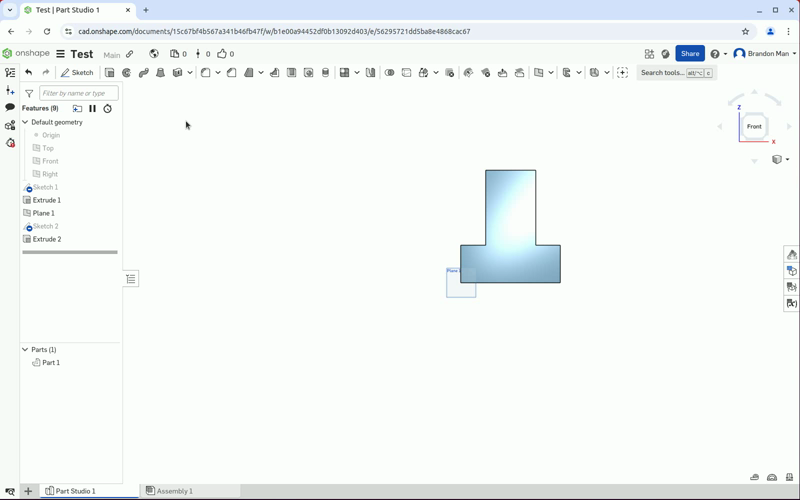
key(shift+h)
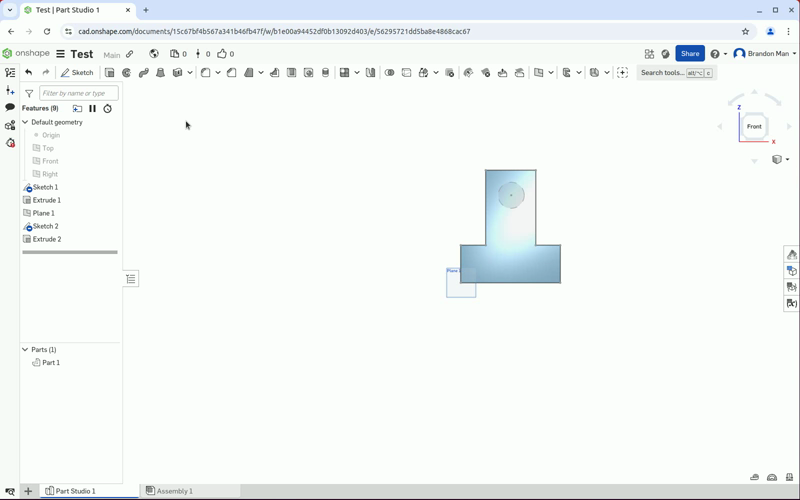
key(shift+h)
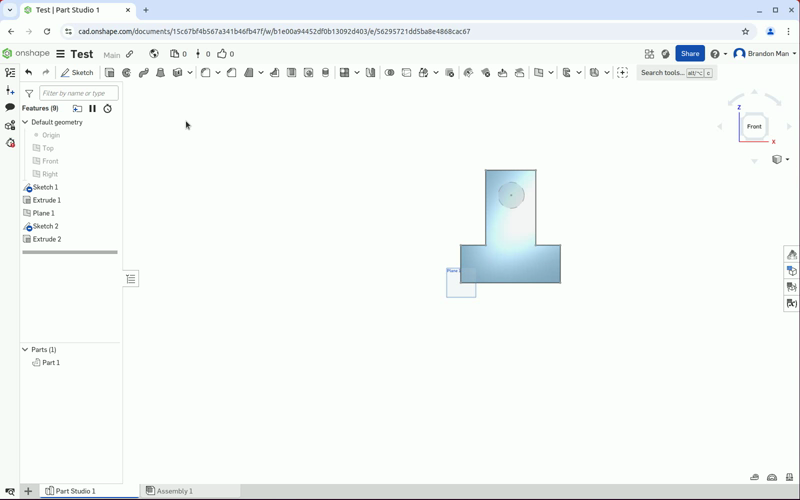
key(shift+7)
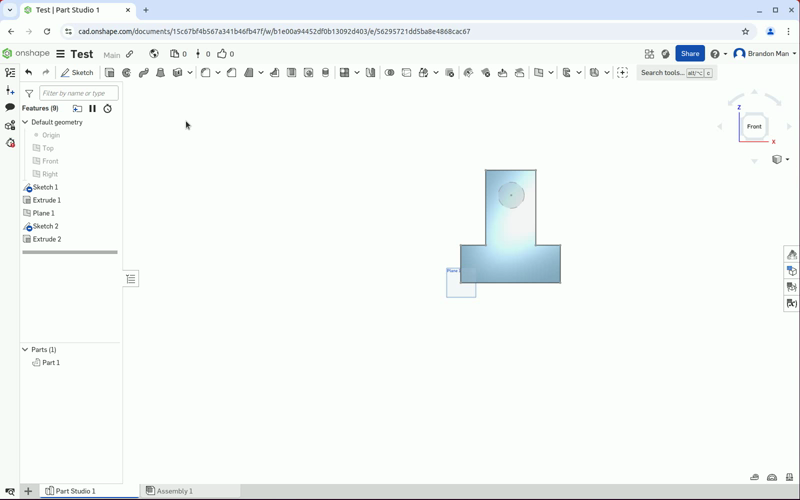
key(left, 2)
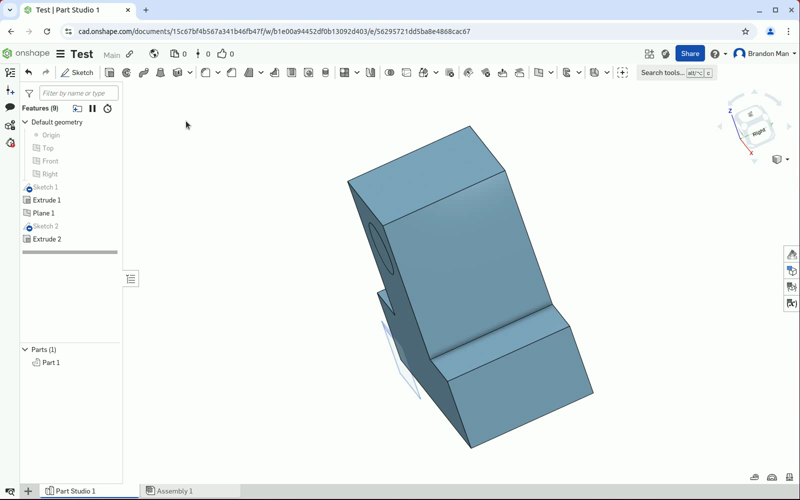
key(down, 2)
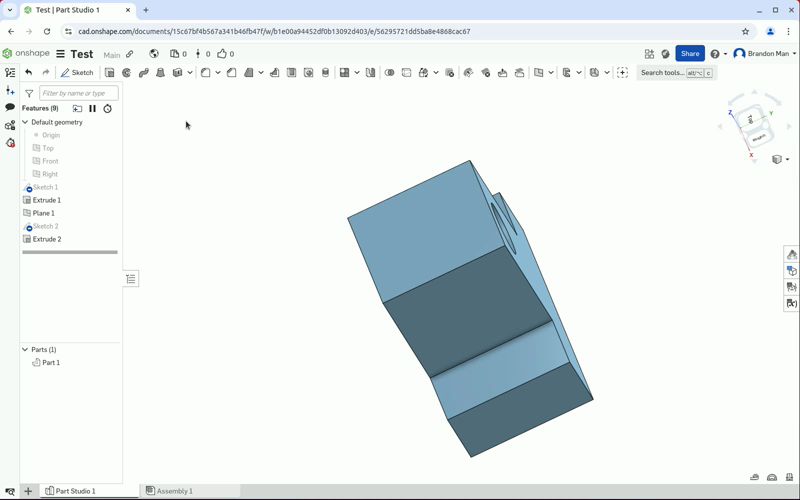
key(up, 2)
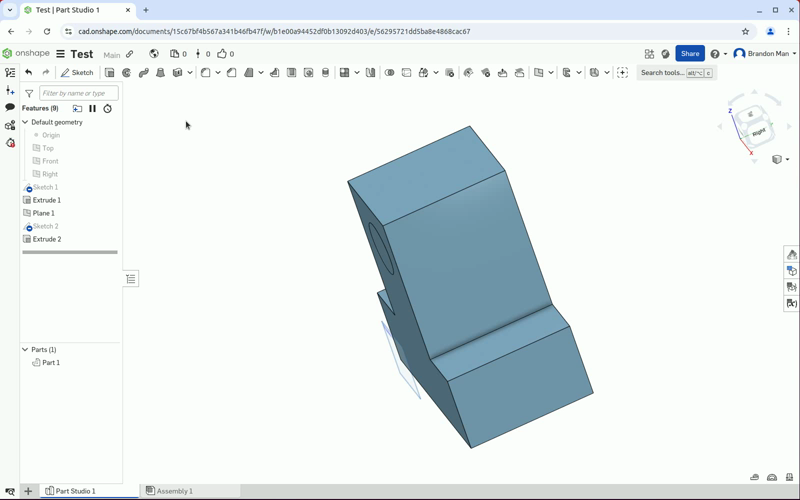
key(right, 2)
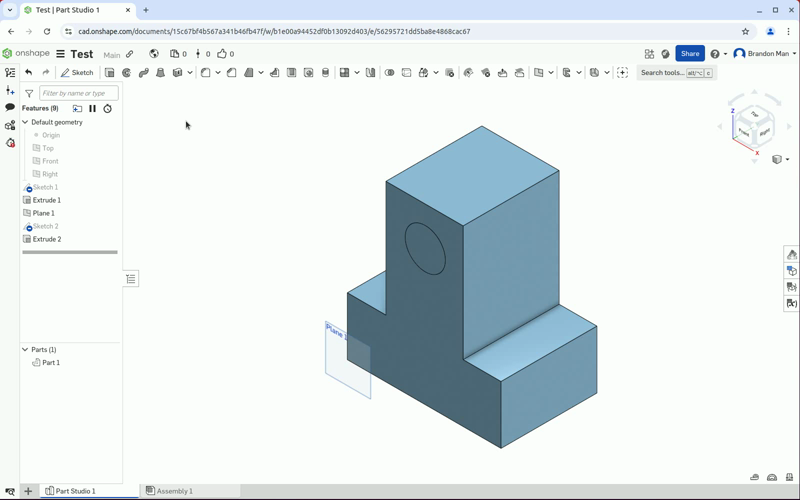
mouse_move(73, 189)
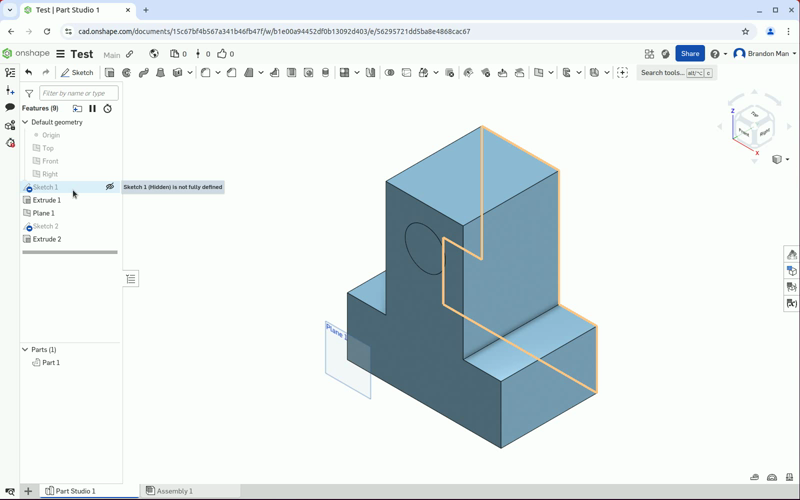
click(73, 189)